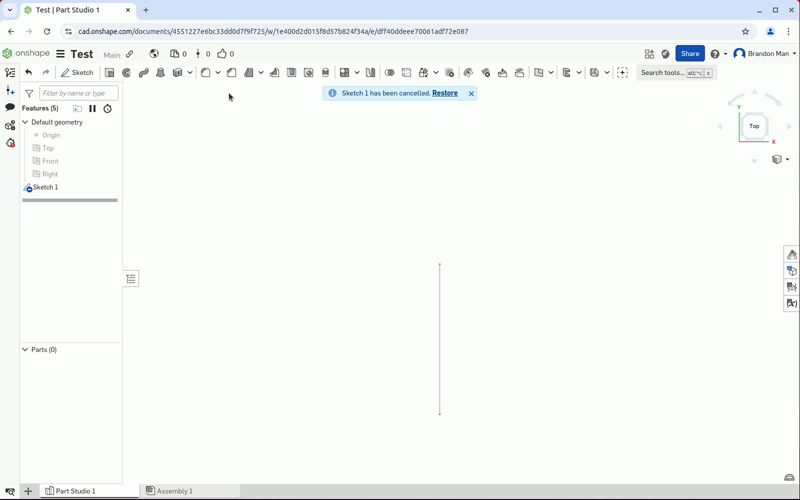
key(shift+h)
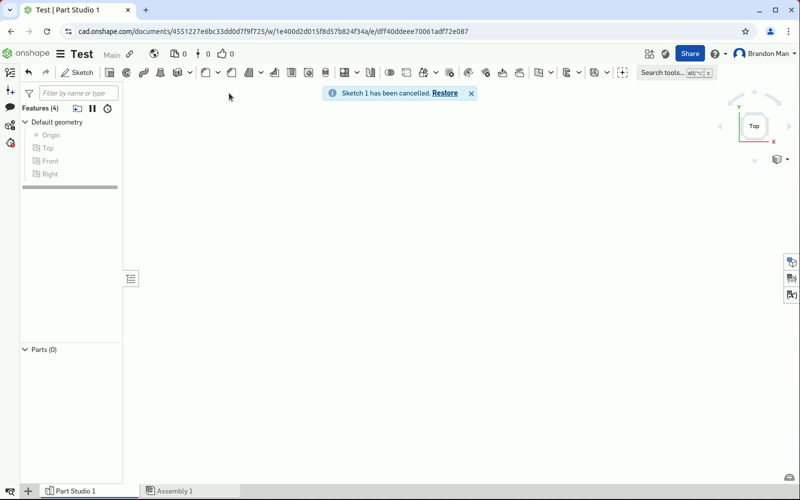
key(shift+s)
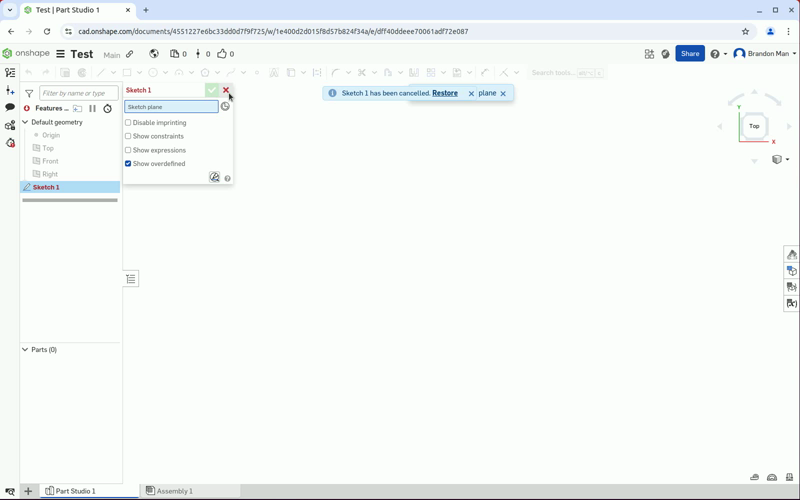
mouse_move(73, 150)
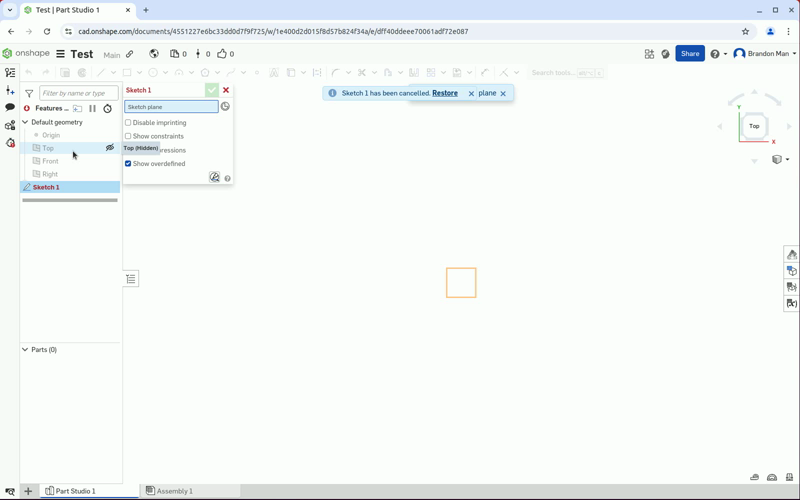
click(73, 150)
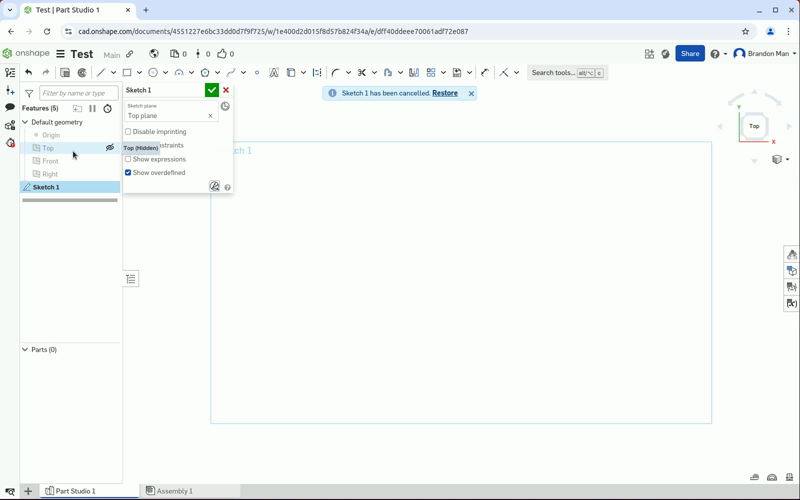
mouse_move(73, 352)
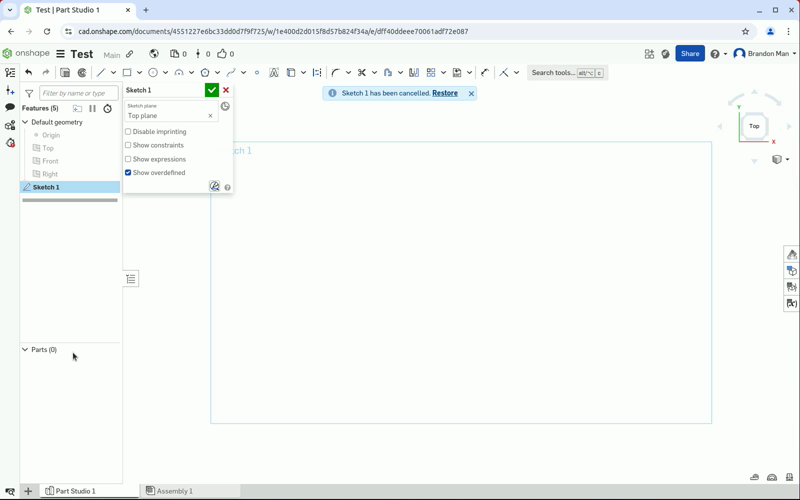
key(y)
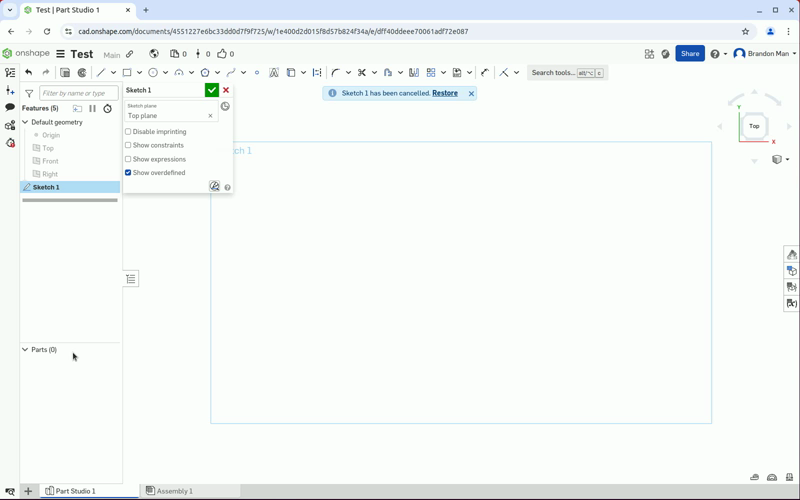
key(l)
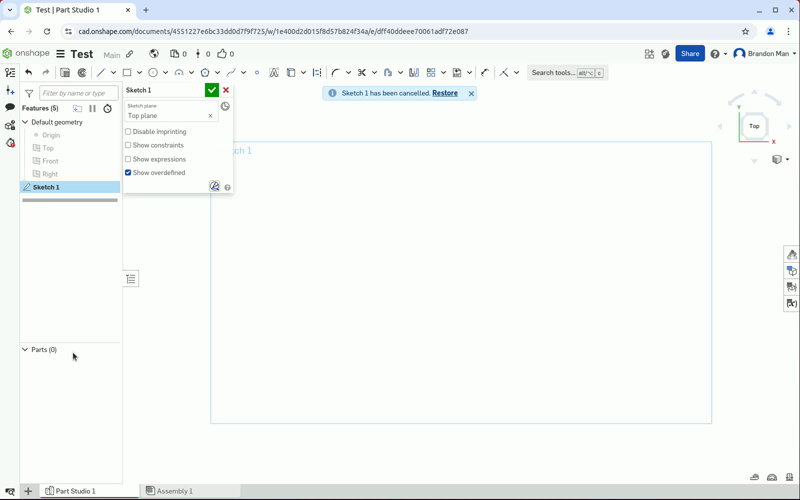
key_down(shift)
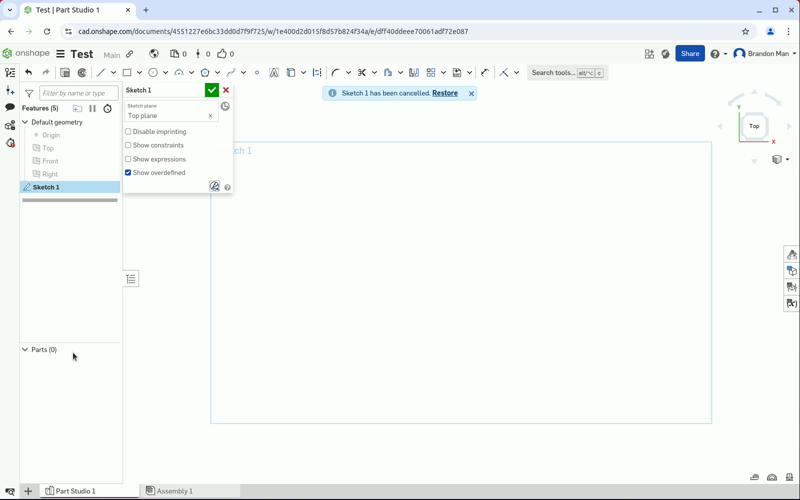
mouse_move(348, 288)
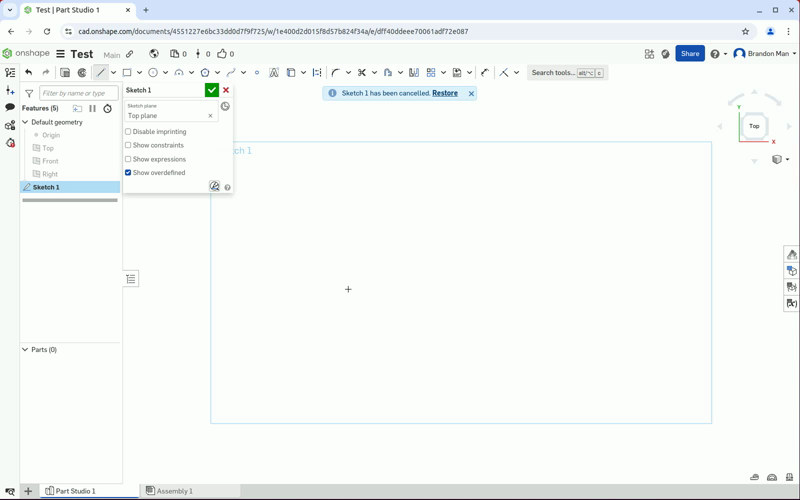
click(348, 288)
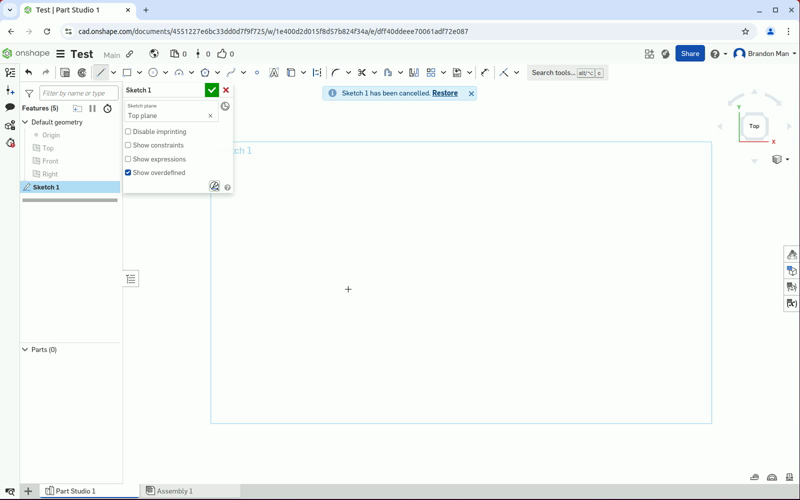
key_up(shift)
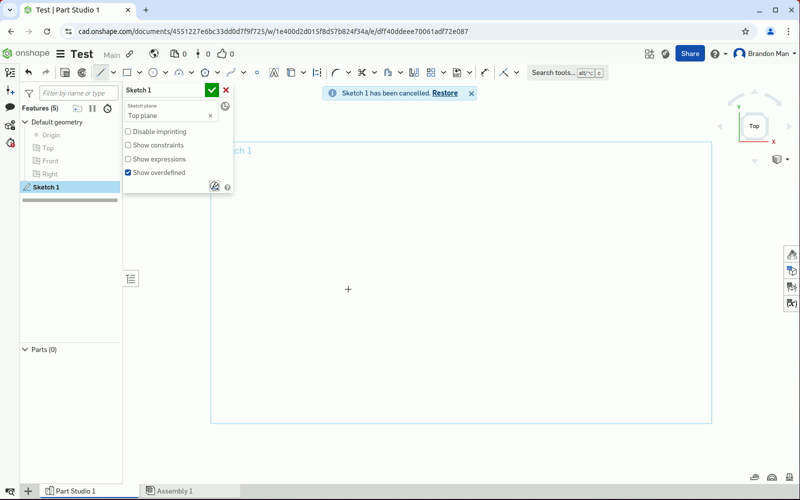
key_down(shift)
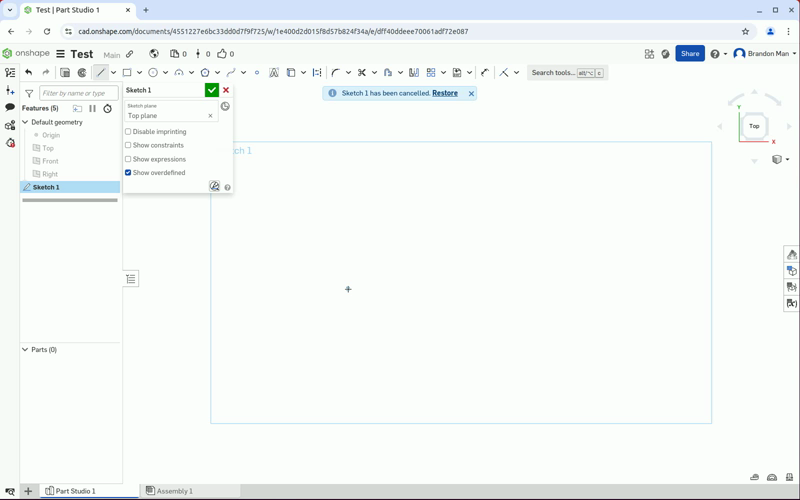
mouse_move(378, 288)
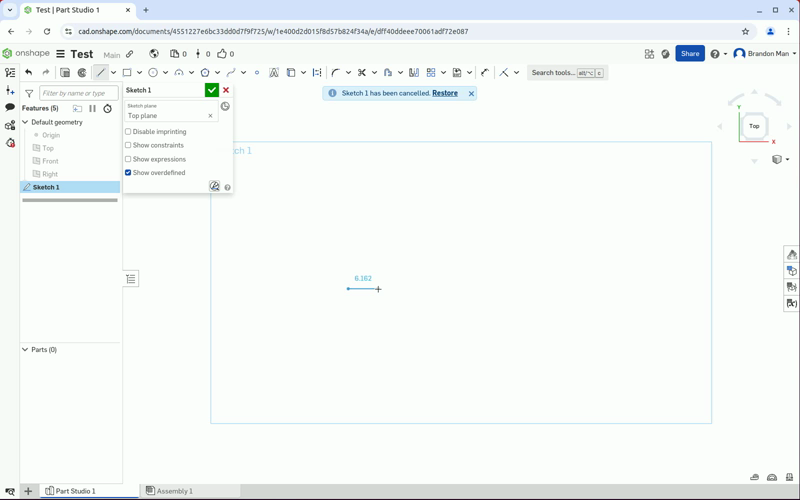
mouse_move(383, 288)
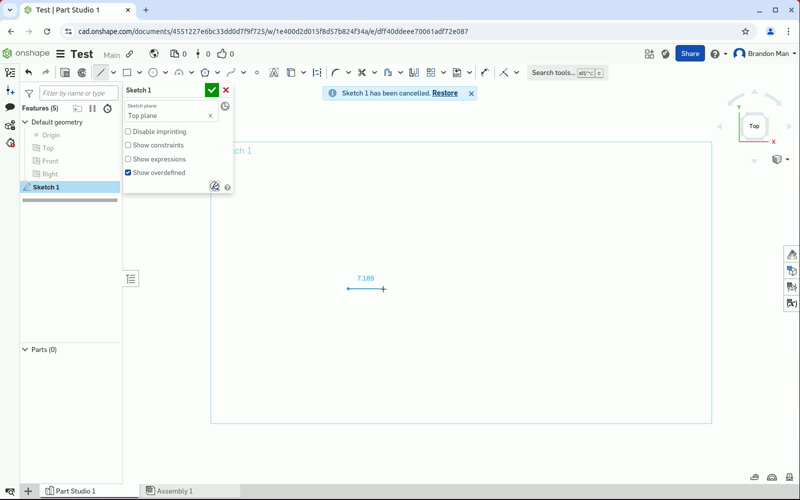
click(383, 288)
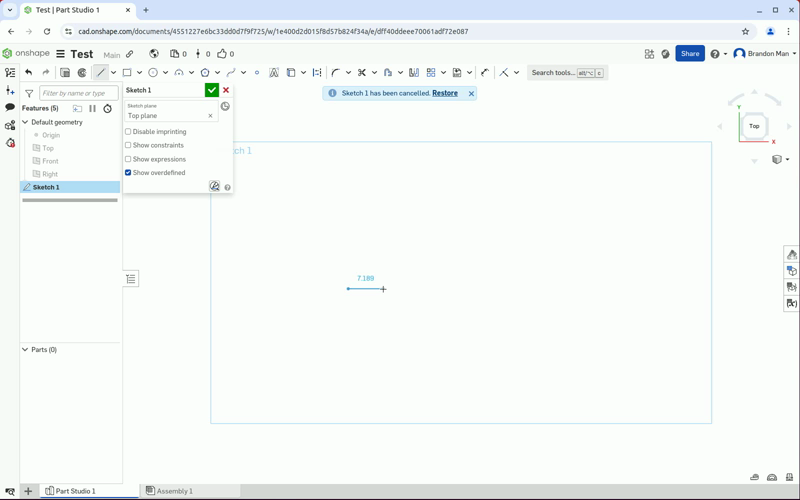
key_up(shift)
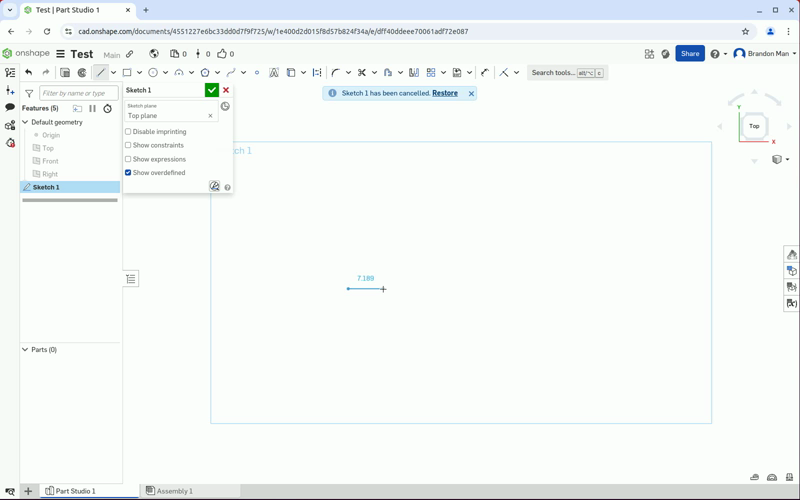
key_down(shift)
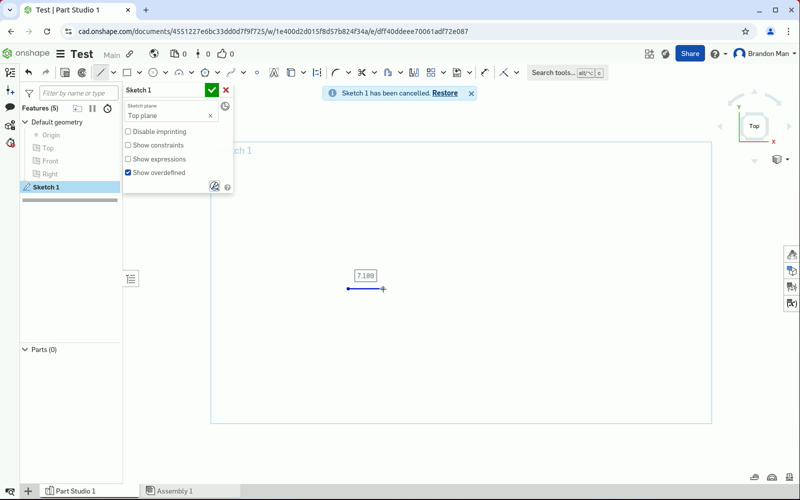
mouse_move(413, 288)
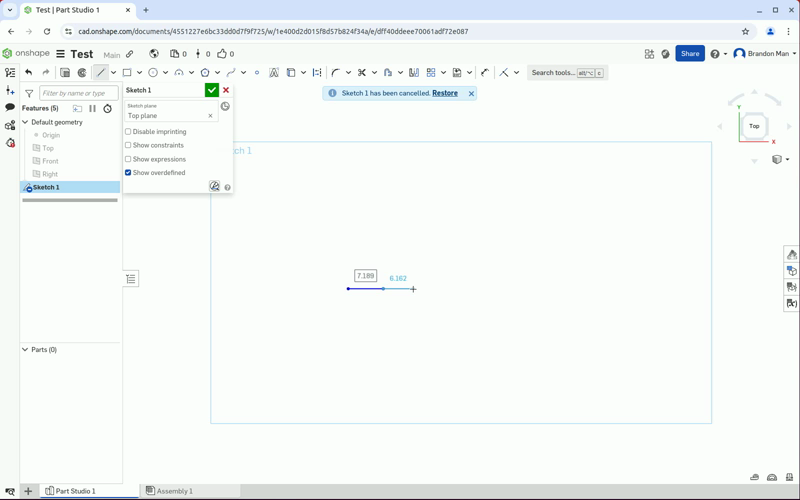
mouse_move(383, 276)
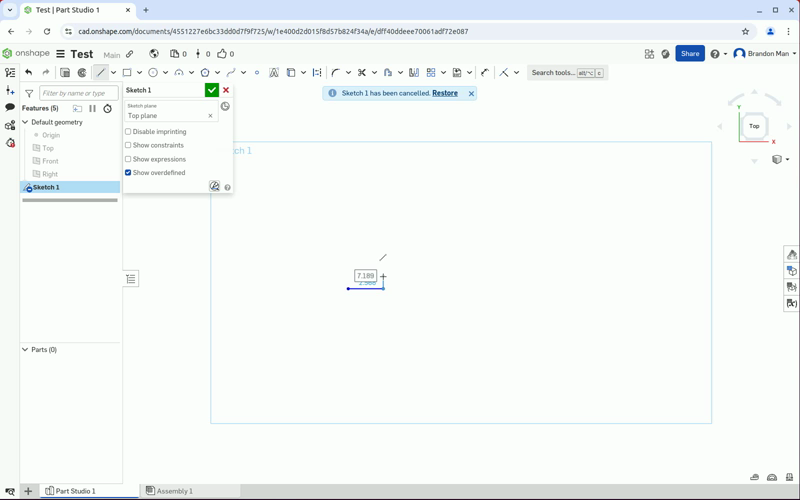
click(383, 276)
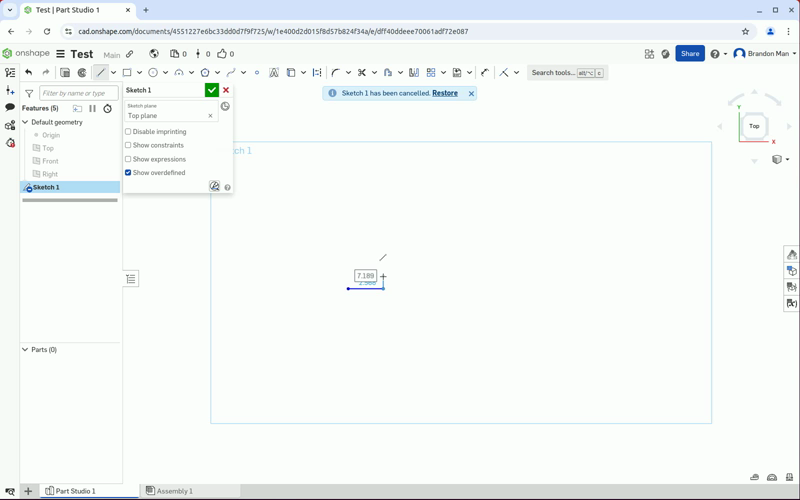
key_up(shift)
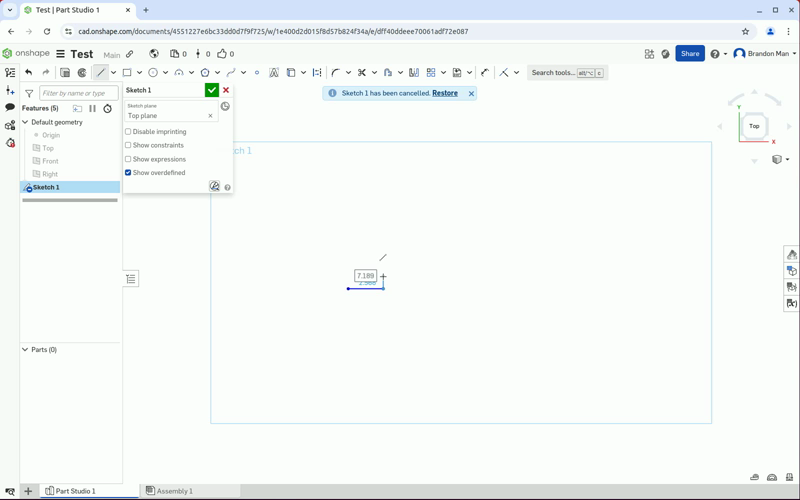
key_down(shift)
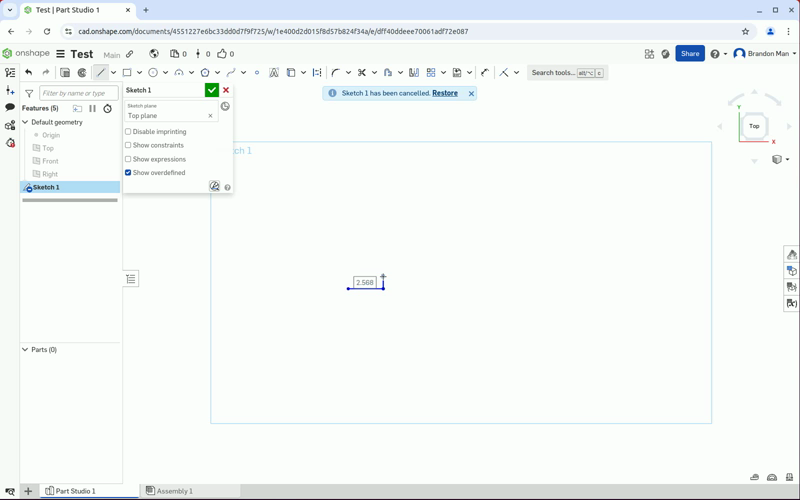
mouse_move(413, 276)
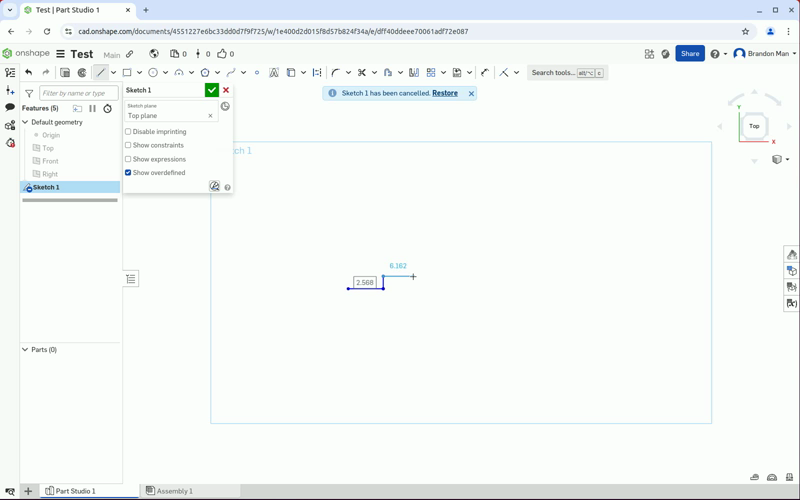
mouse_move(348, 276)
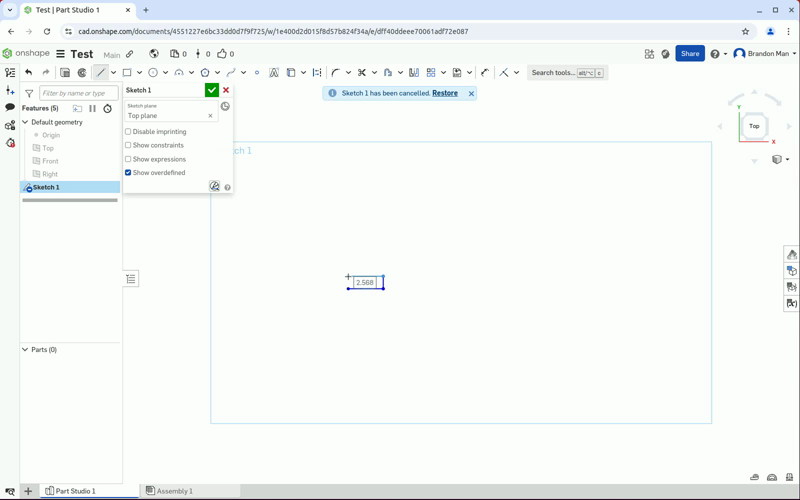
click(348, 276)
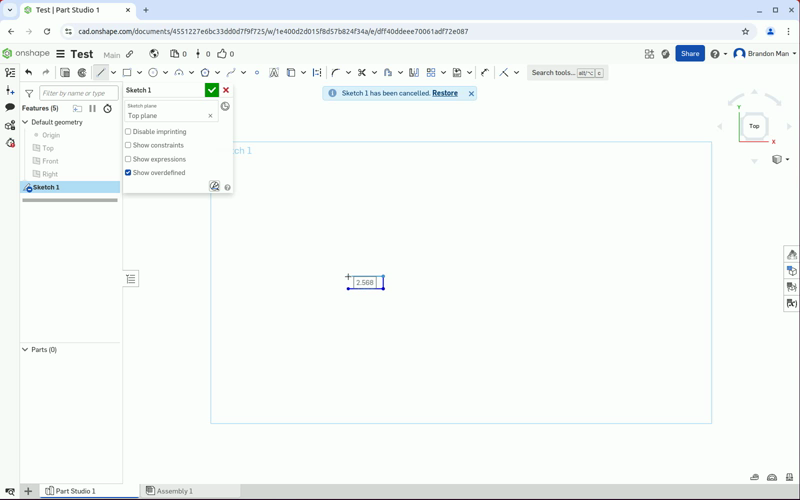
key_up(shift)
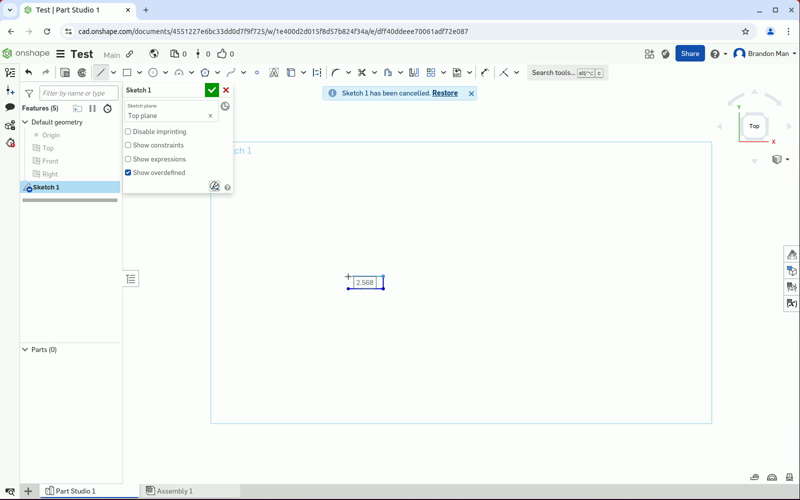
mouse_move(378, 276)
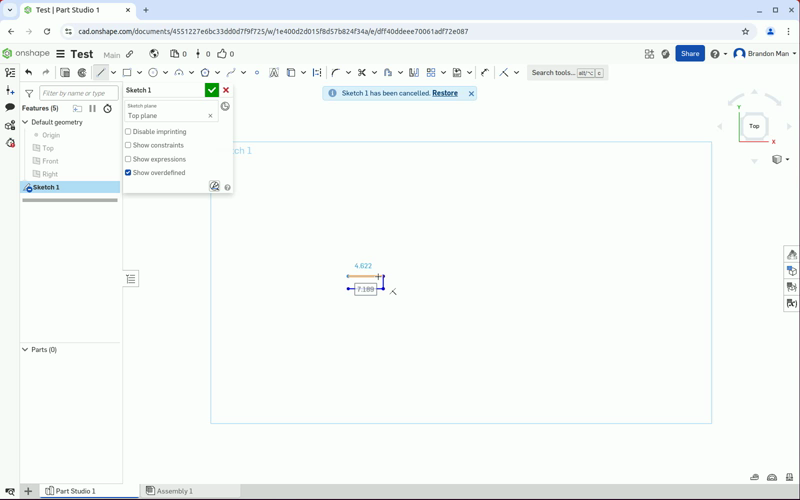
key_down(shift)
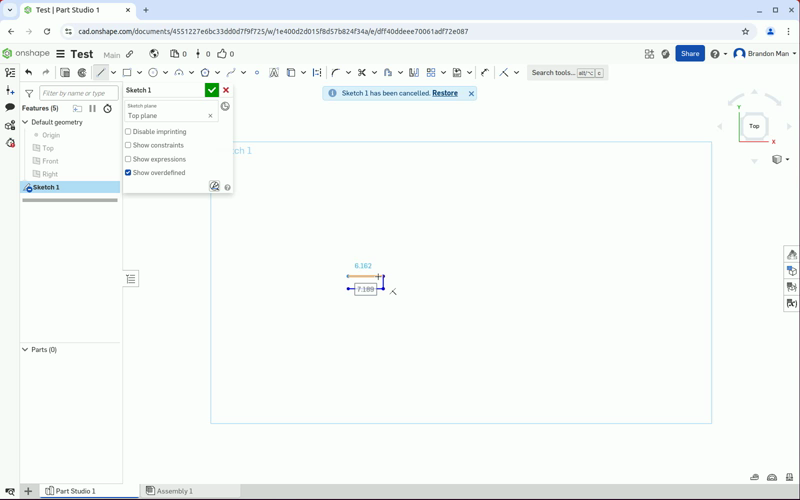
mouse_move(348, 288)
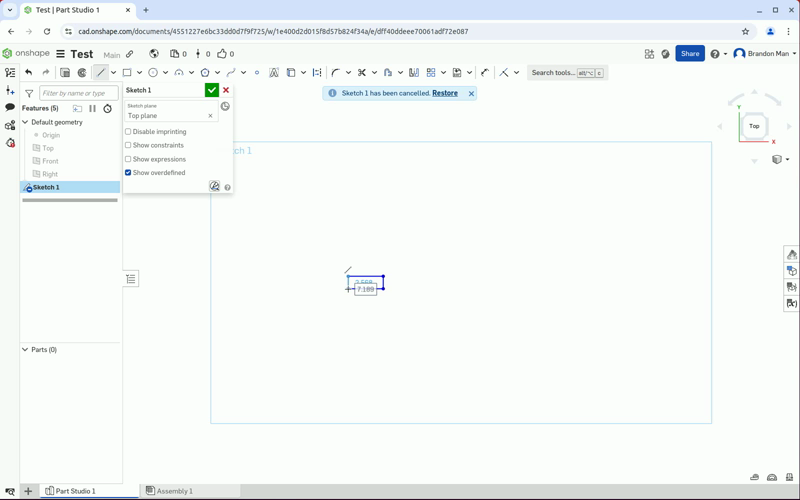
key_up(shift)
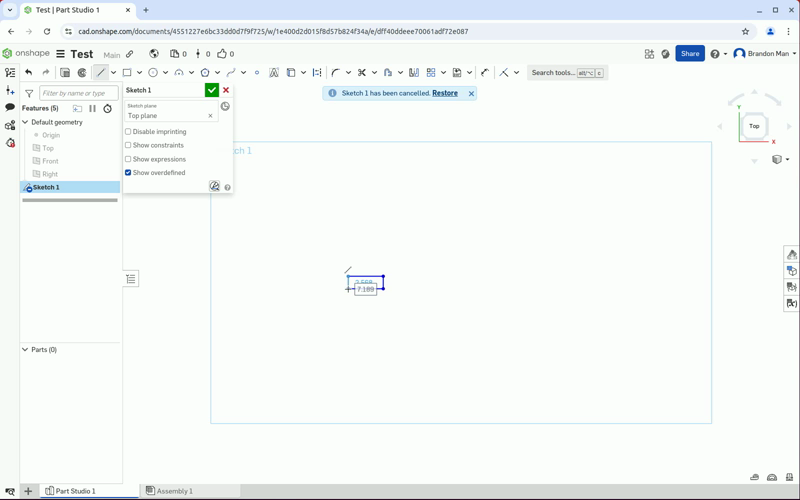
click(348, 288)
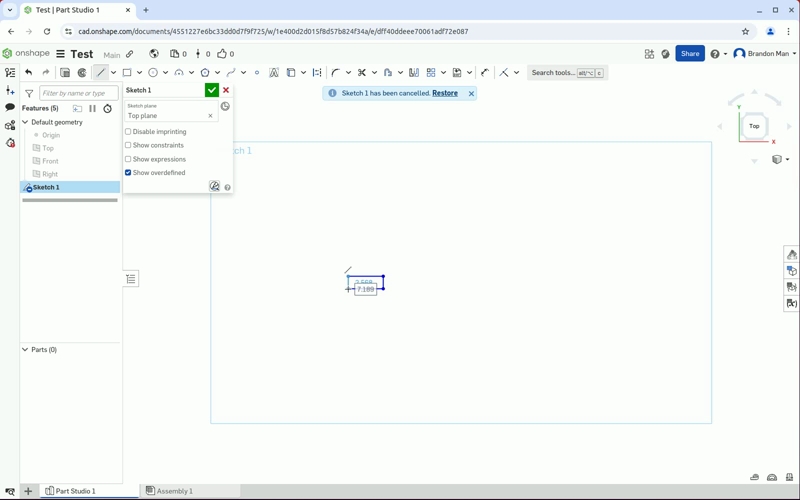
key(esc)
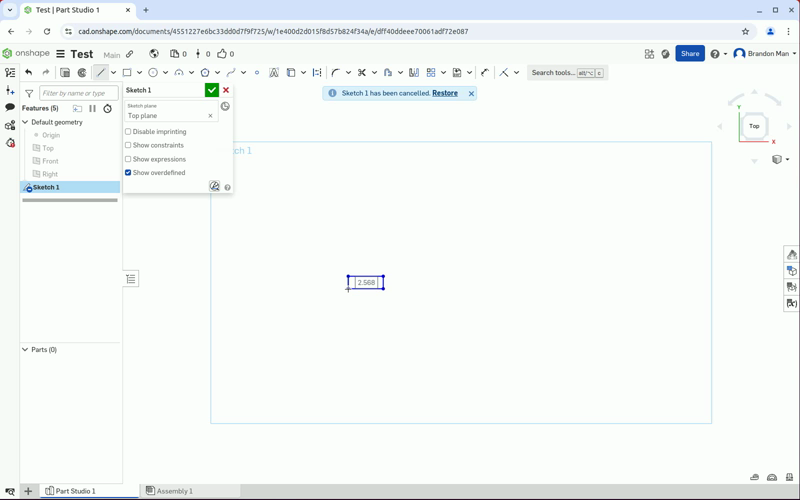
mouse_move(367, 277)
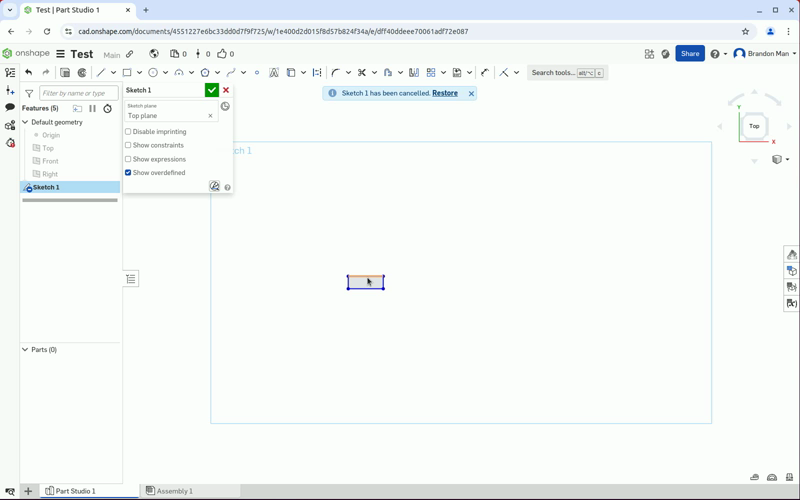
scroll(6)
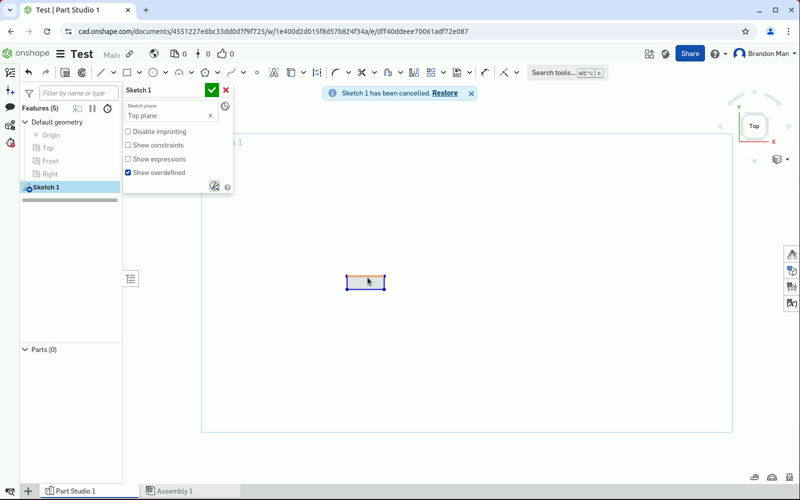
scroll(6)
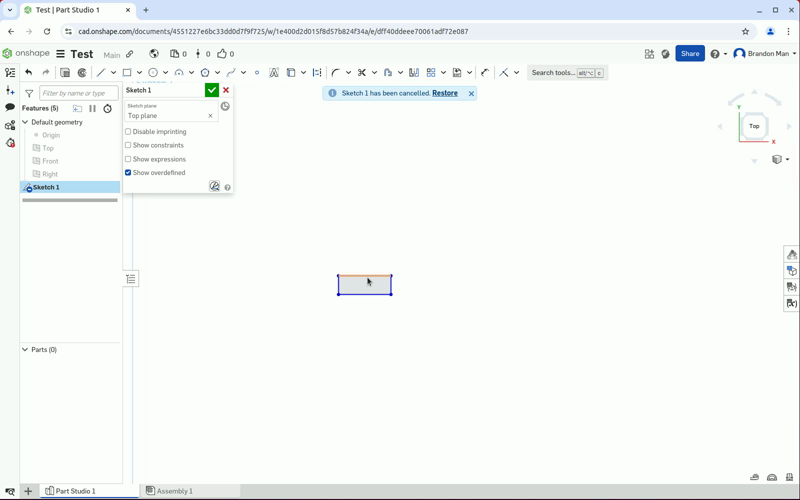
scroll(6)
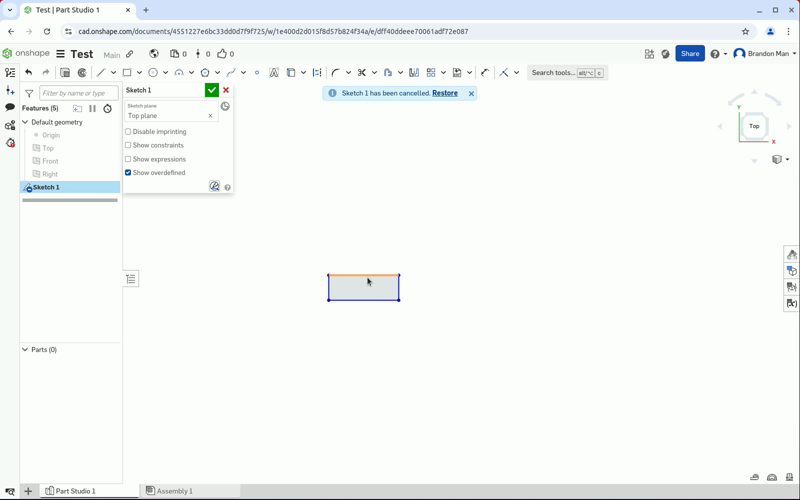
scroll(6)
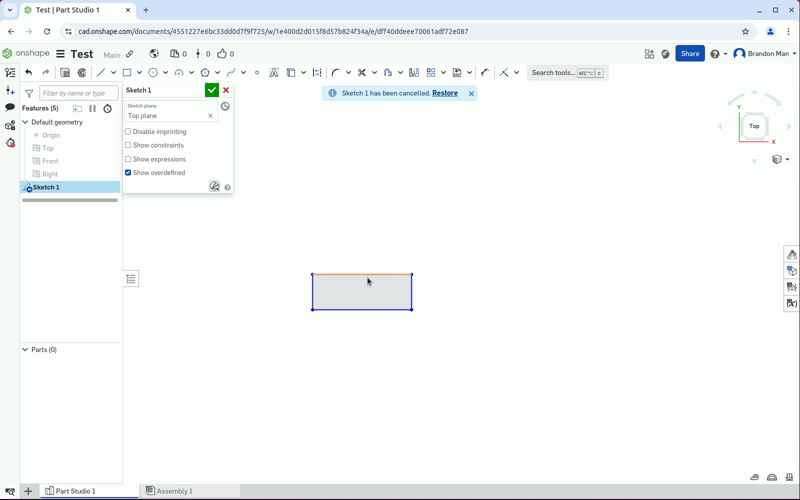
scroll(6)
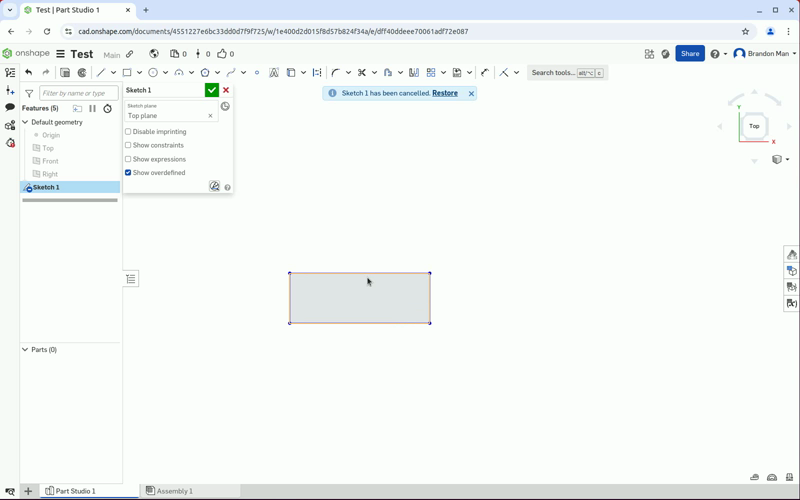
scroll(6)
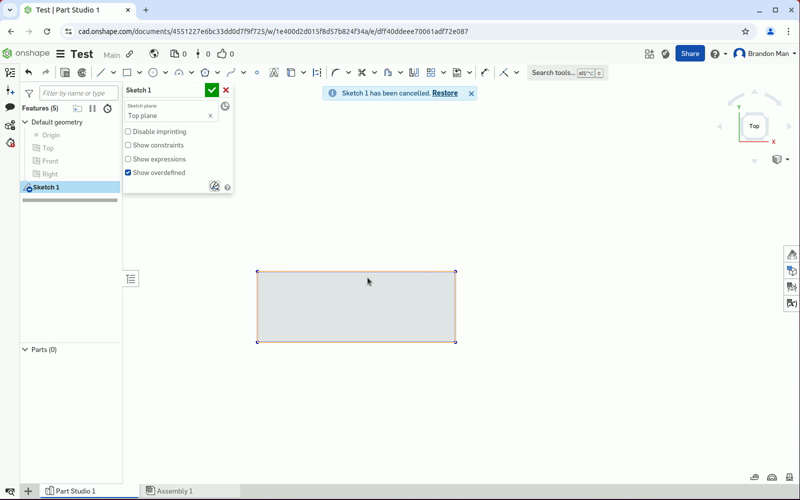
scroll(6)
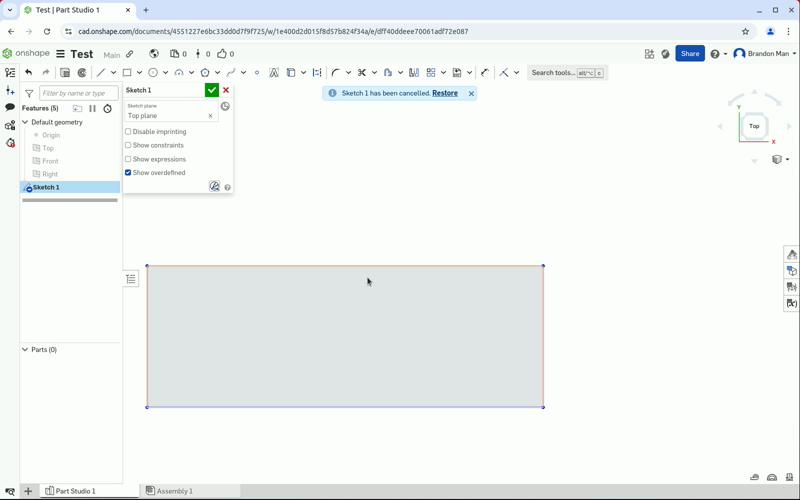
click(367, 277)
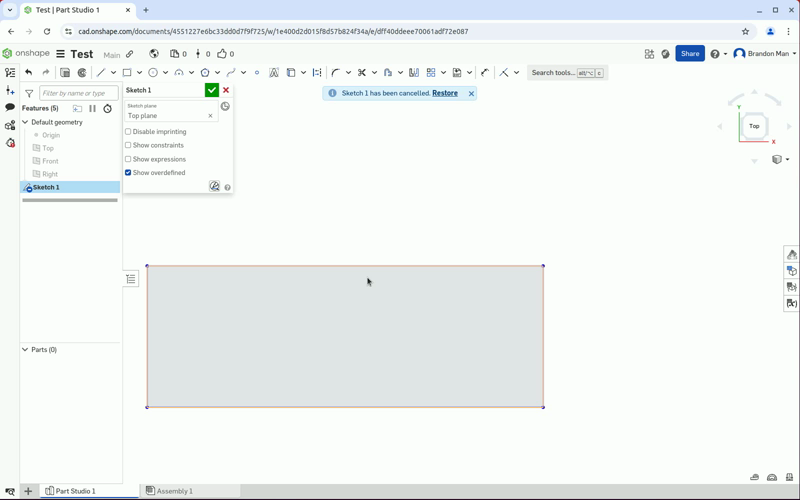
scroll(-6)
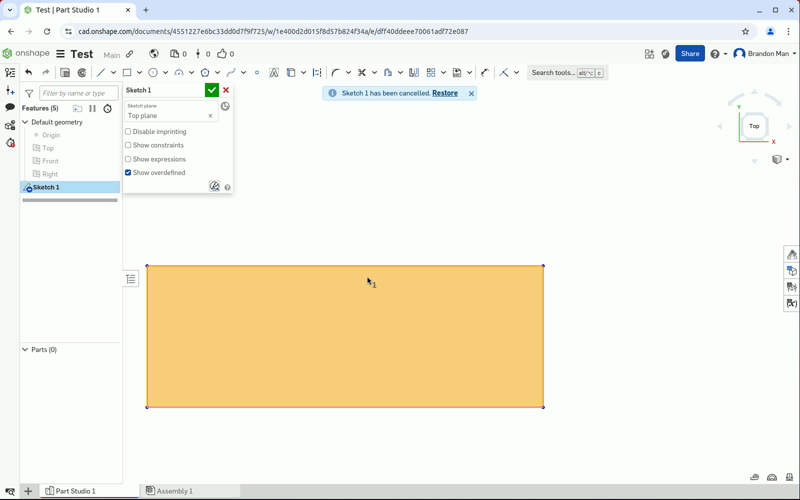
scroll(-6)
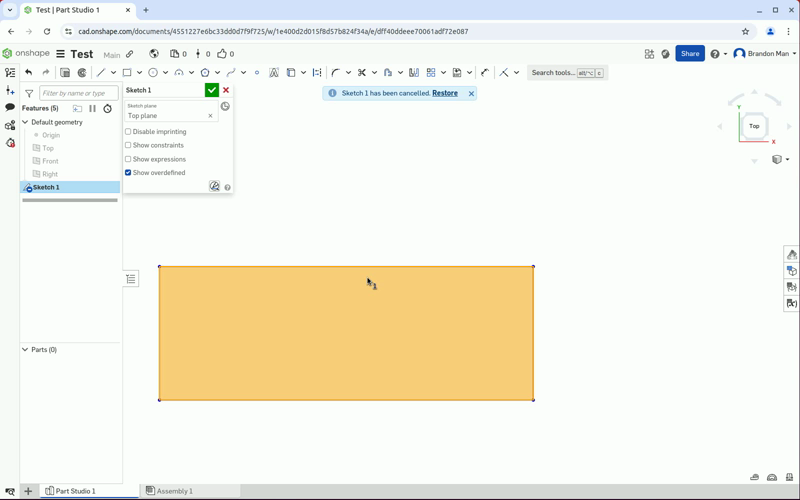
scroll(-6)
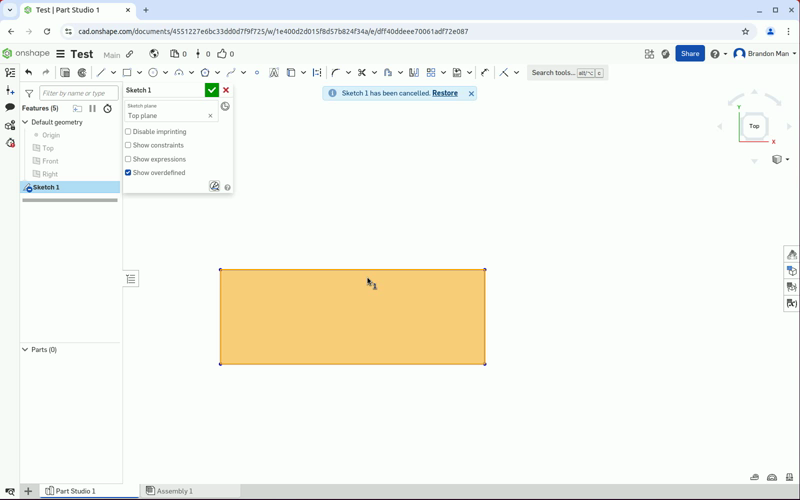
scroll(-6)
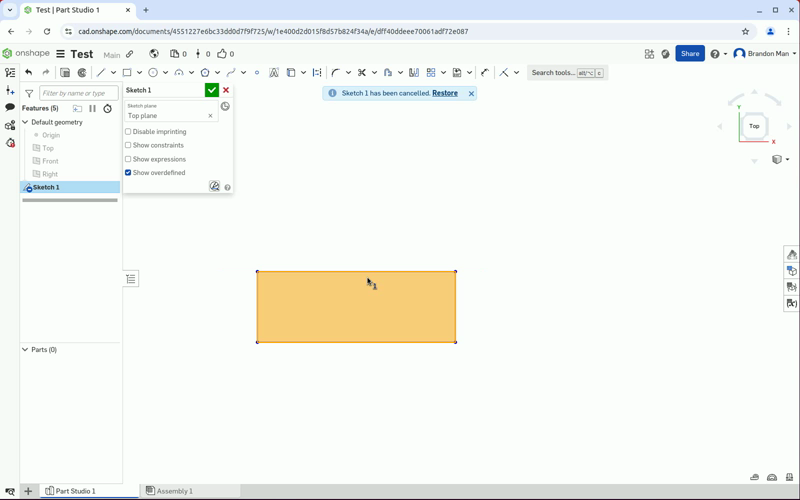
scroll(-6)
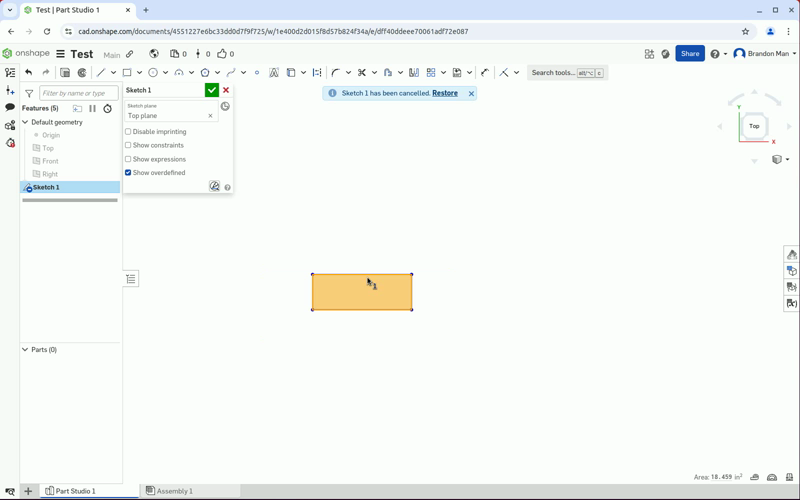
scroll(-6)
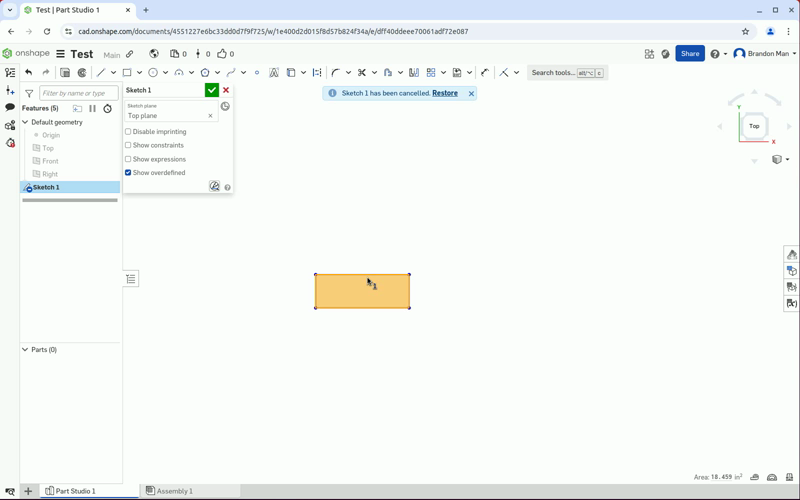
scroll(-6)
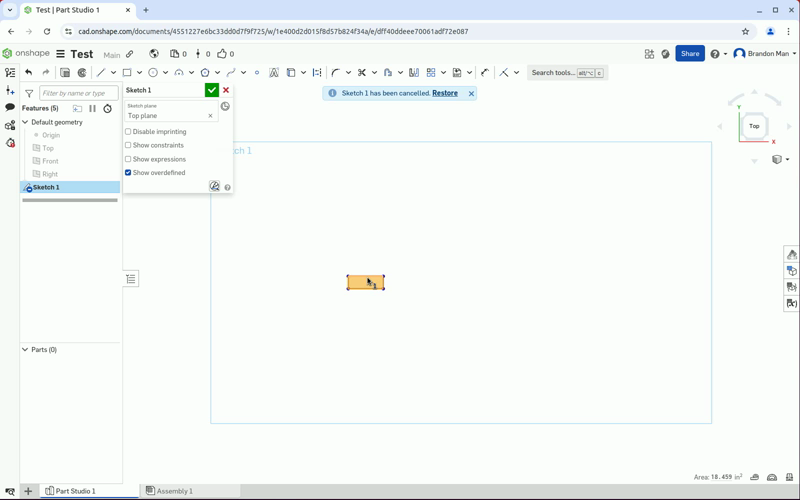
mouse_move(73, 352)
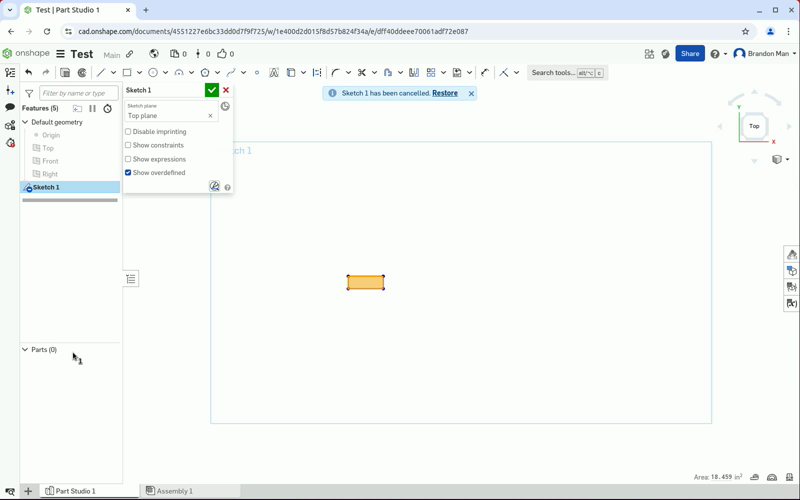
key(shift+y)
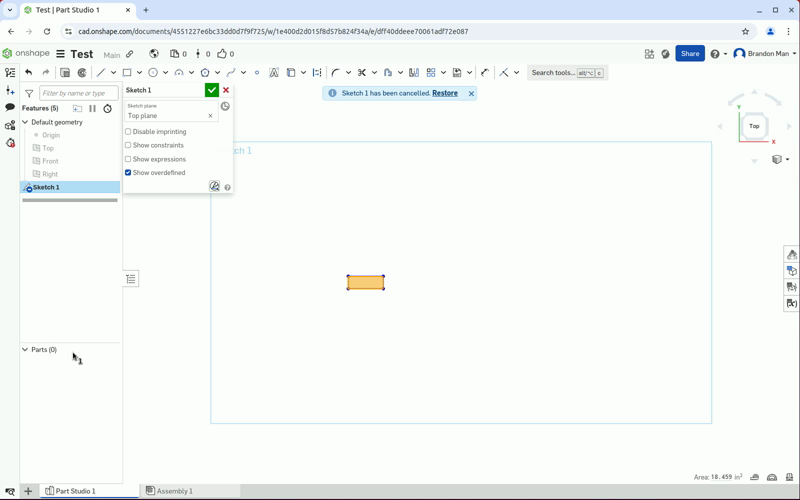
key(shift+e)
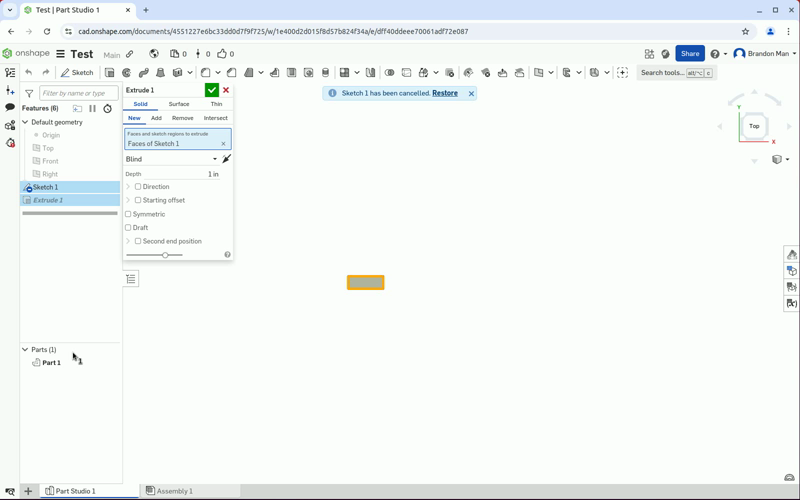
mouse_move(143, 106)
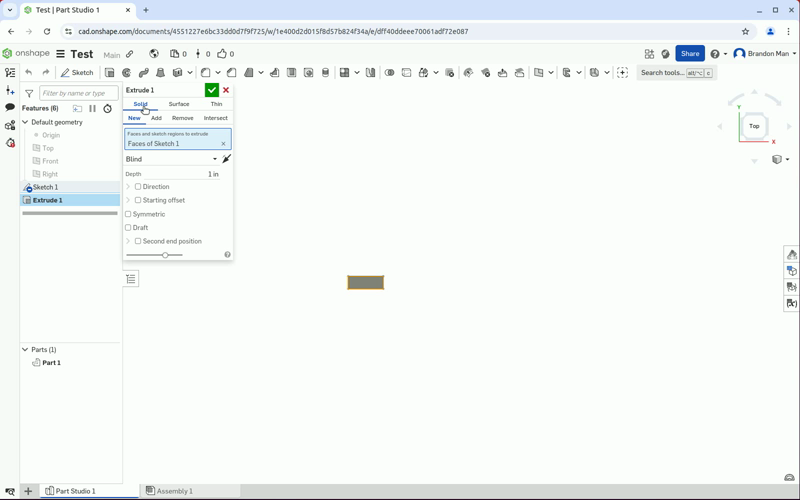
click(143, 106)
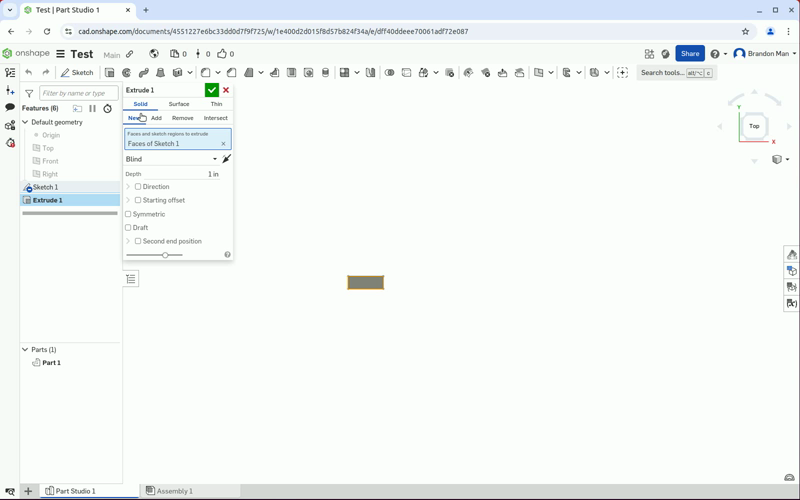
mouse_move(137, 120)
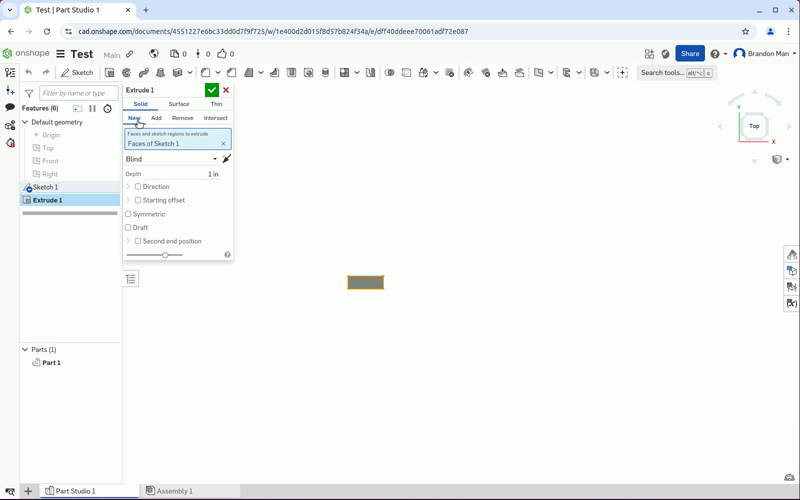
click(137, 120)
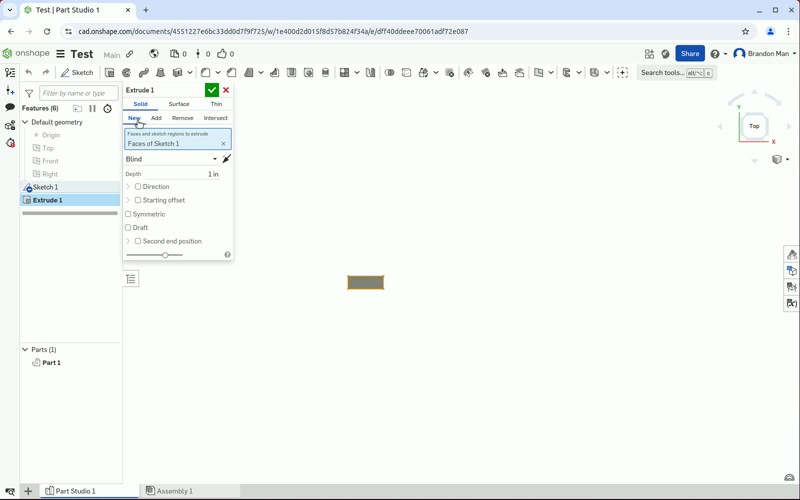
key(tab, 4)
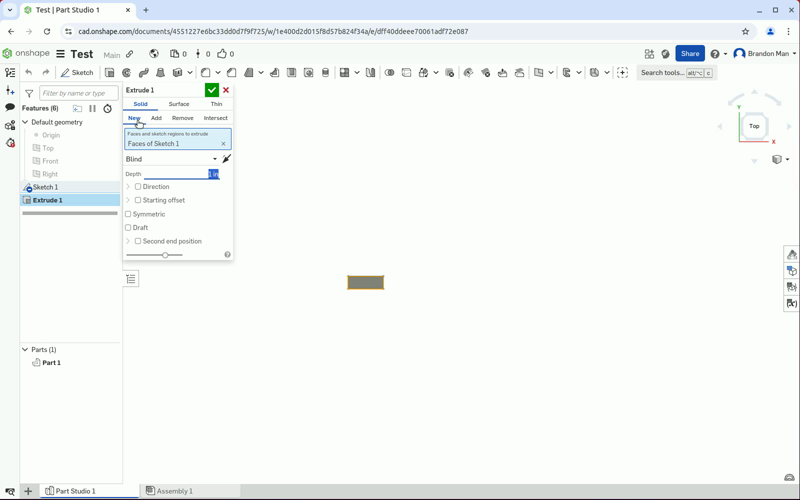
text(2.407)
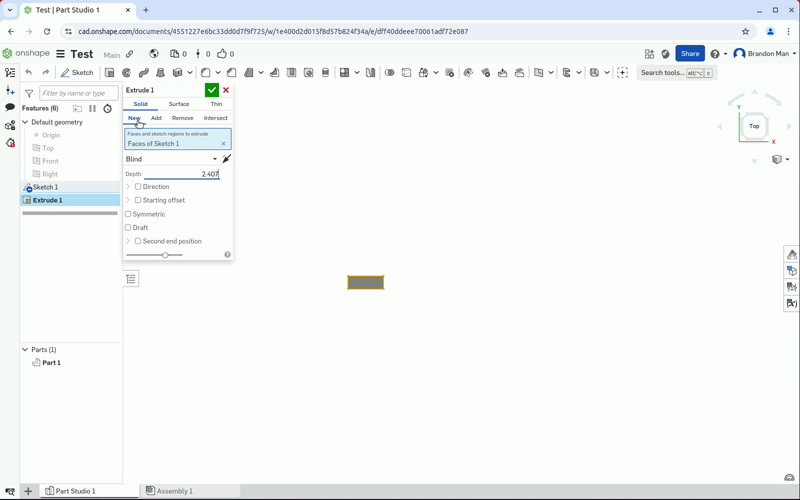
key(enter)
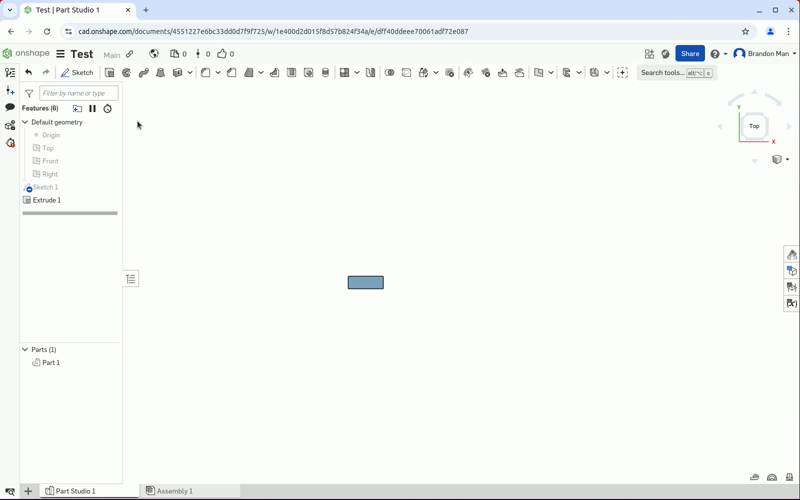
key(shift+h)
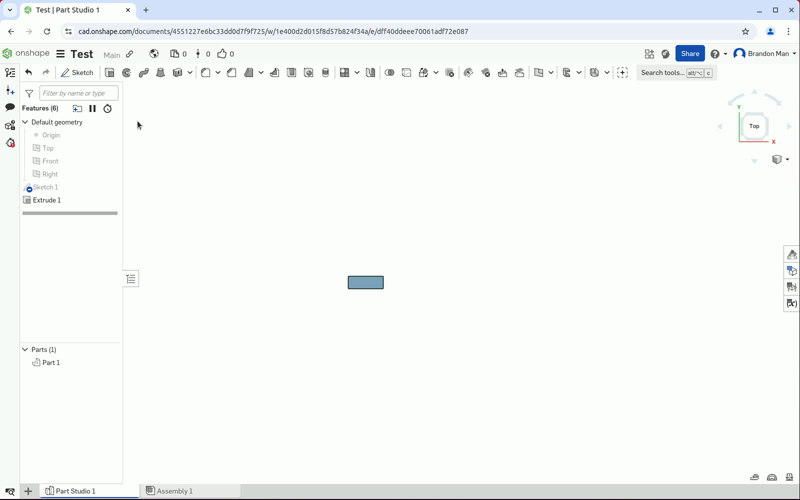
key(shift+h)
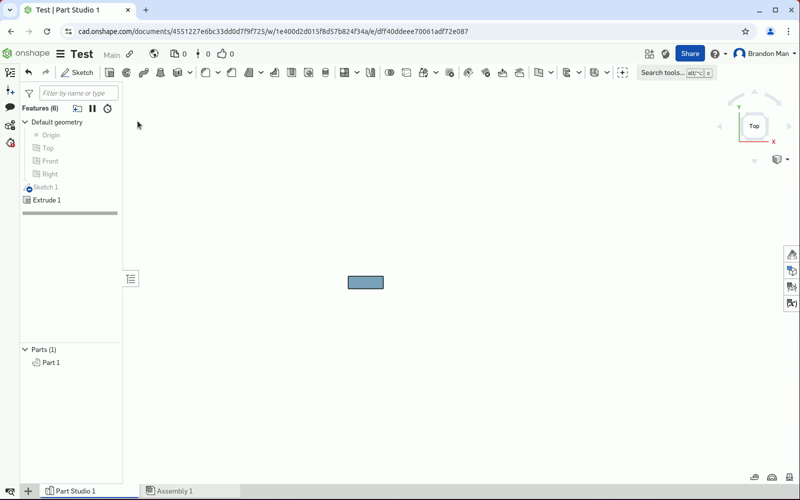
mouse_move(73, 189)
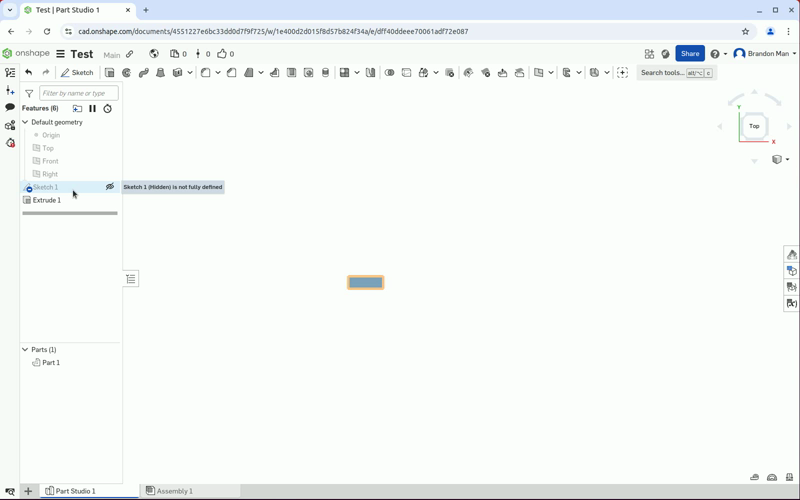
click(73, 189)
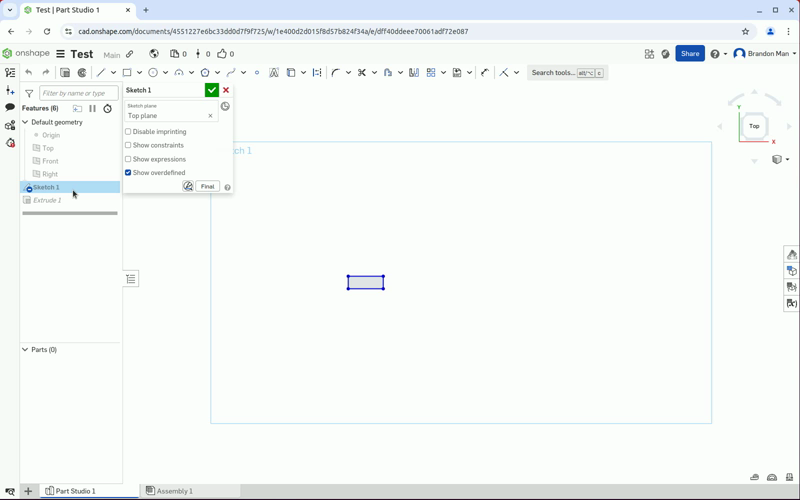
mouse_move(229, 92)
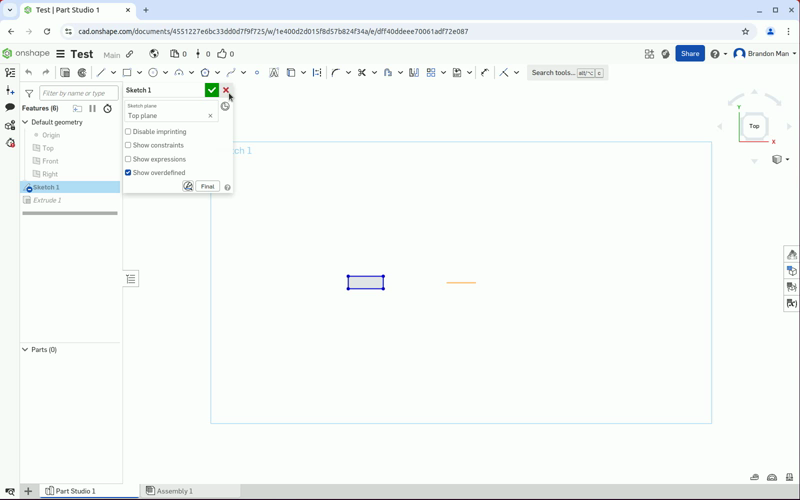
click(229, 92)
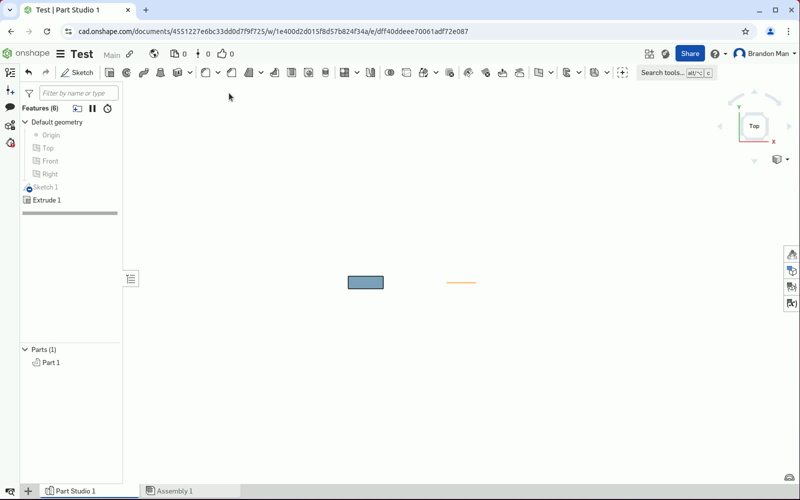
mouse_move(73, 352)
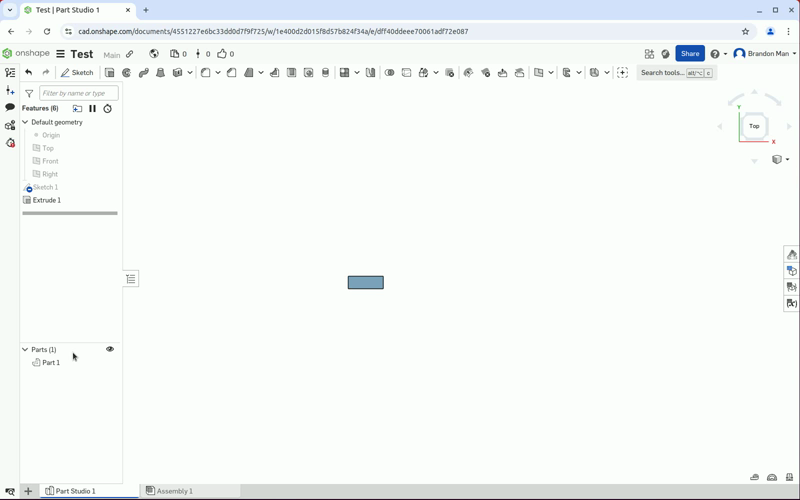
key(y)
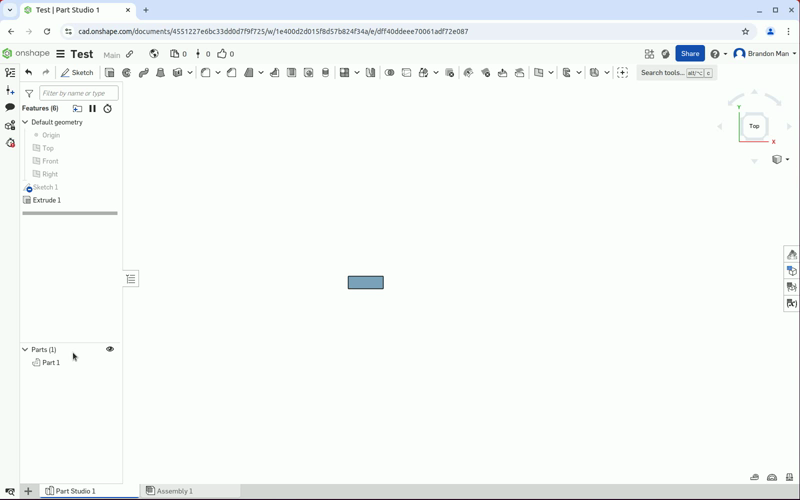
key(shift+p)
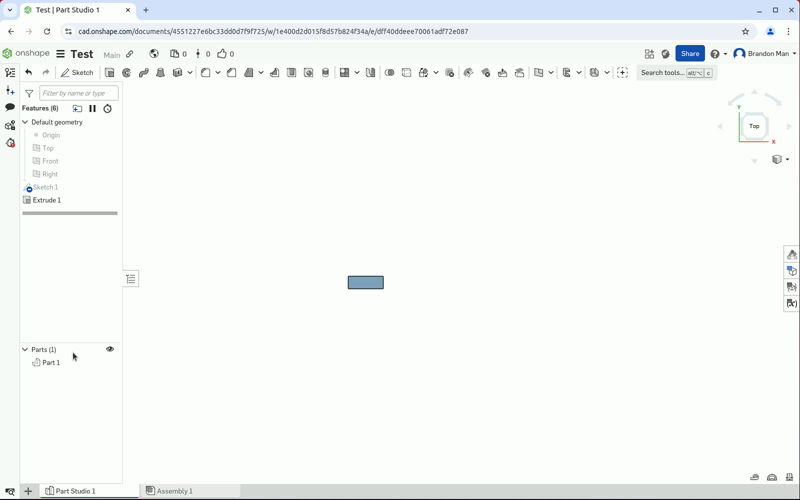
key(space)
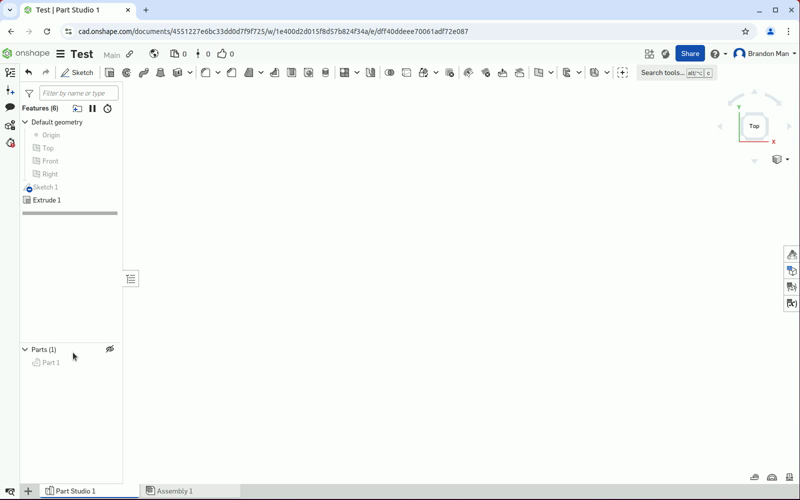
key_down(shift)
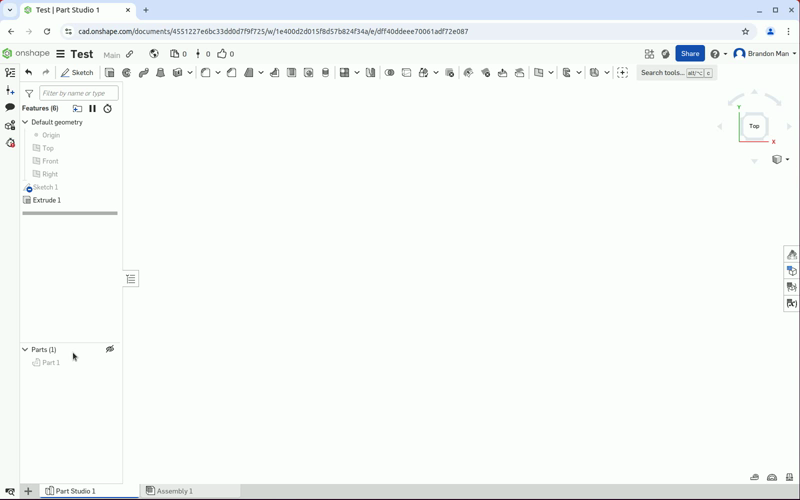
key(up)
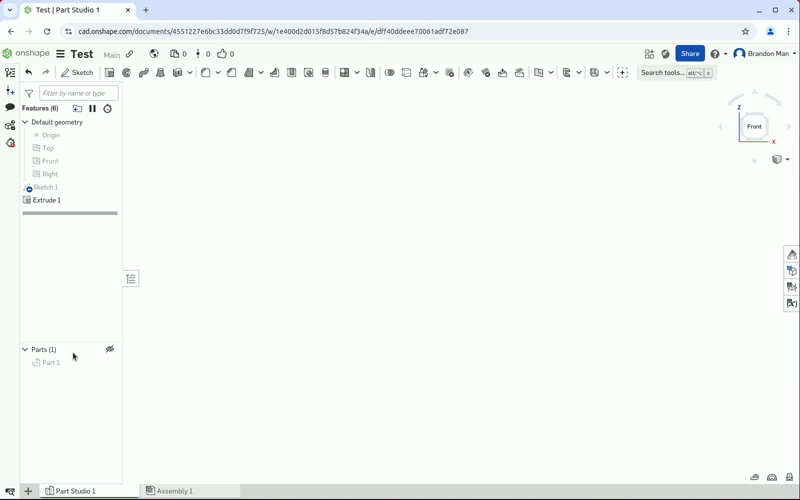
key_up(shift)
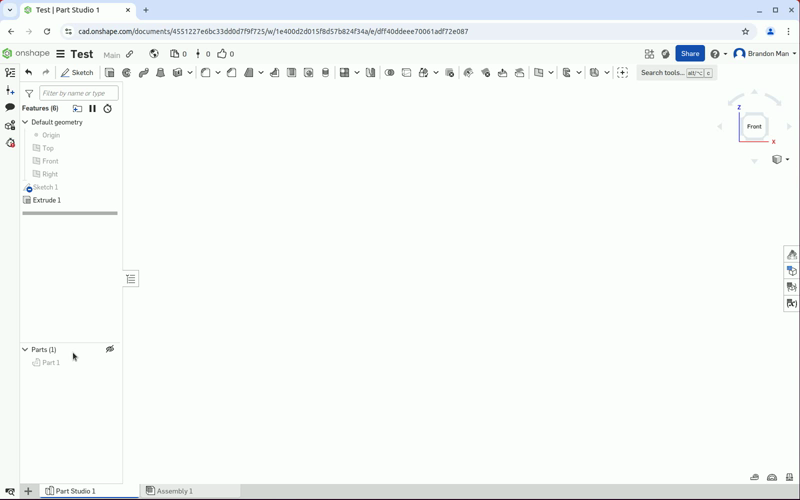
key(space)
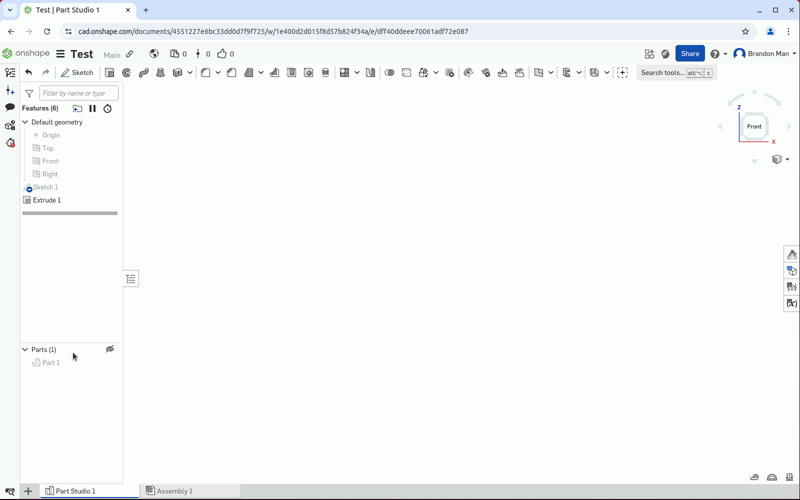
key_down(shift)
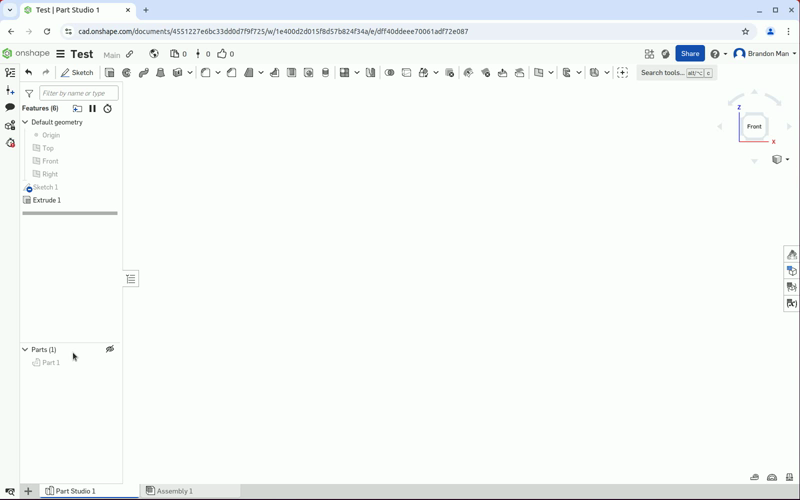
key(left)
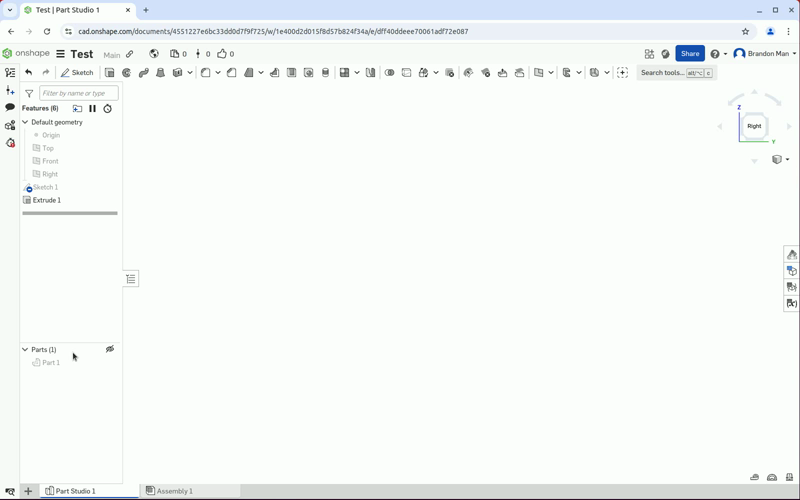
key_up(shift)
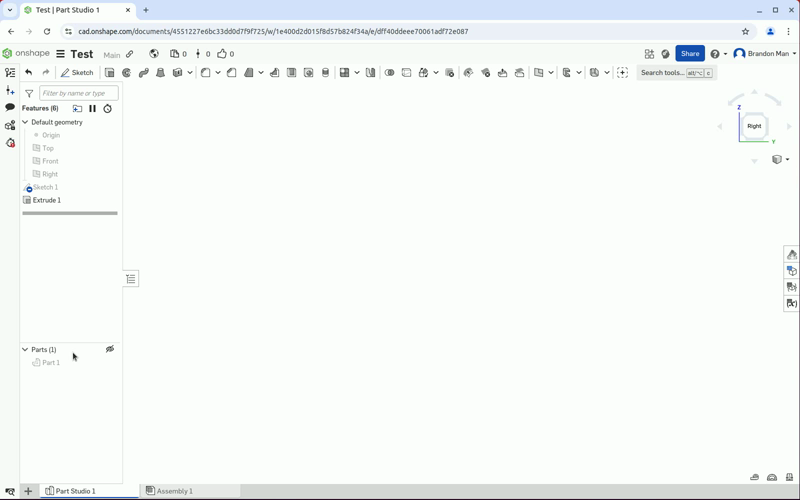
mouse_move(73, 352)
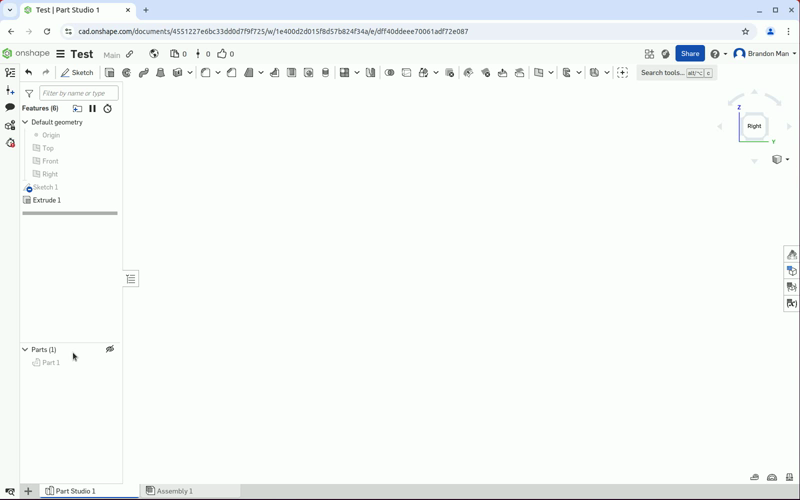
key(shift+y)
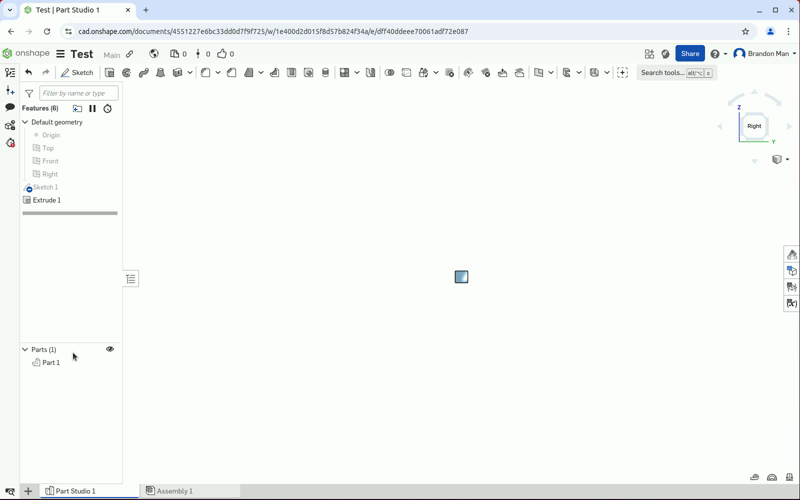
mouse_move(541, 75)
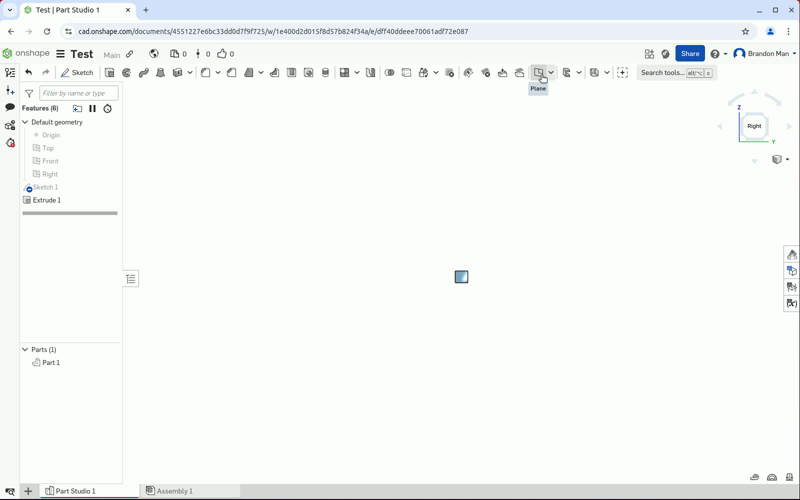
click(541, 75)
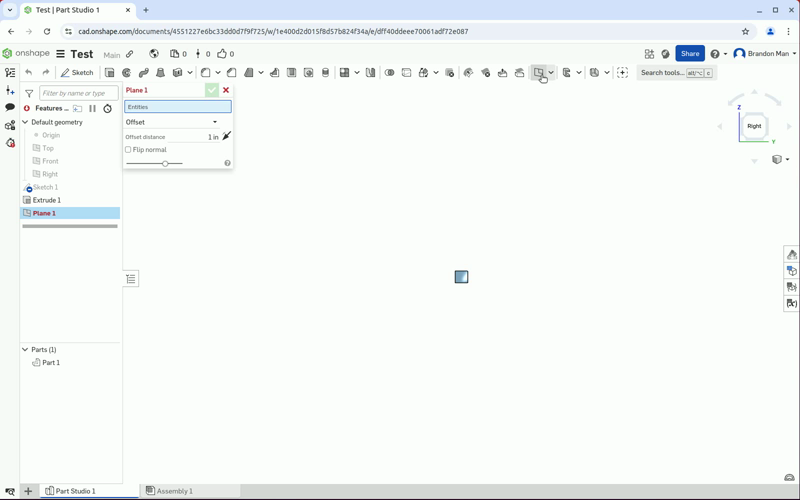
mouse_move(73, 176)
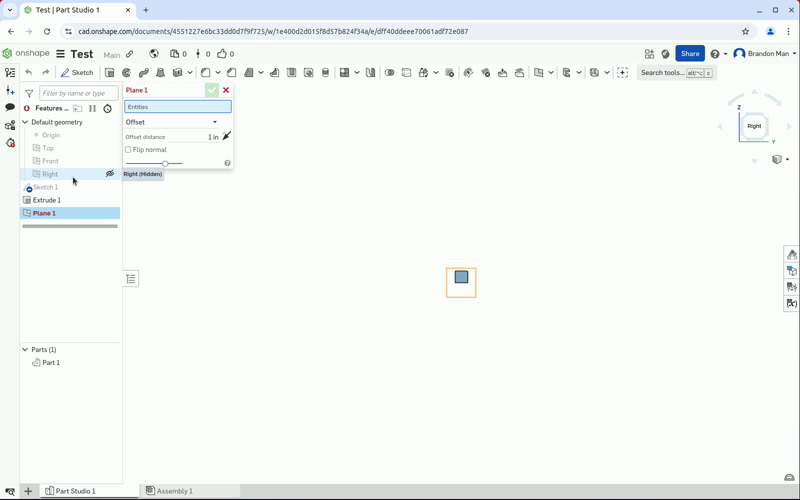
click(73, 176)
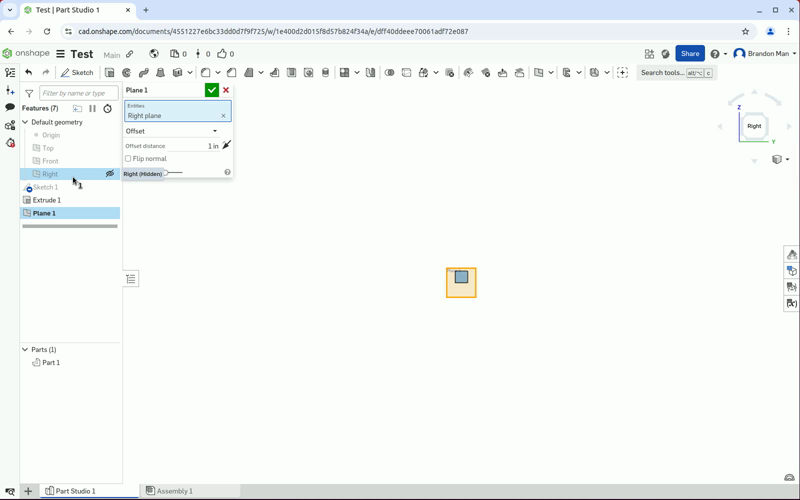
key(tab, 2)
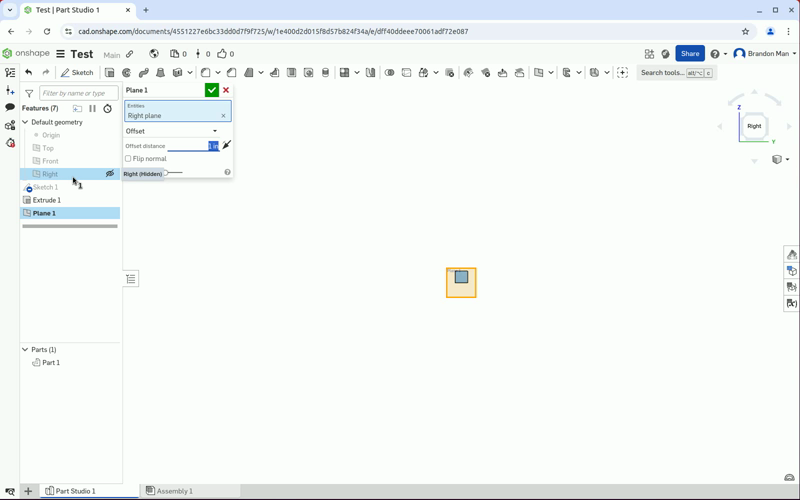
text(16.114)
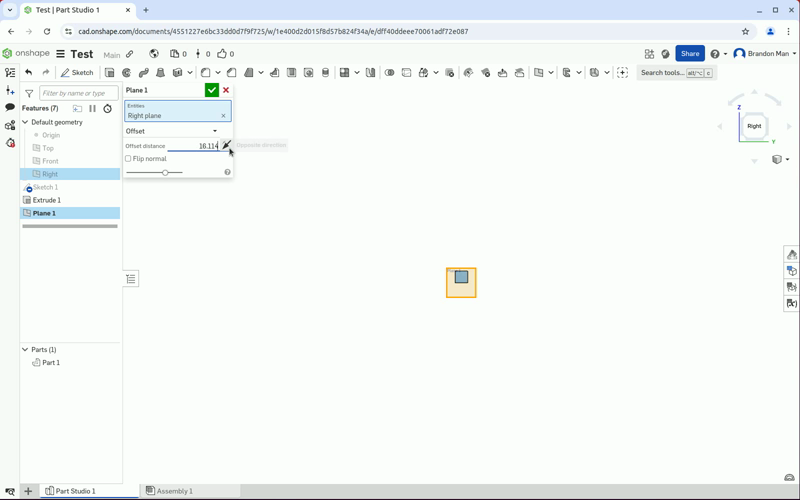
mouse_move(229, 147)
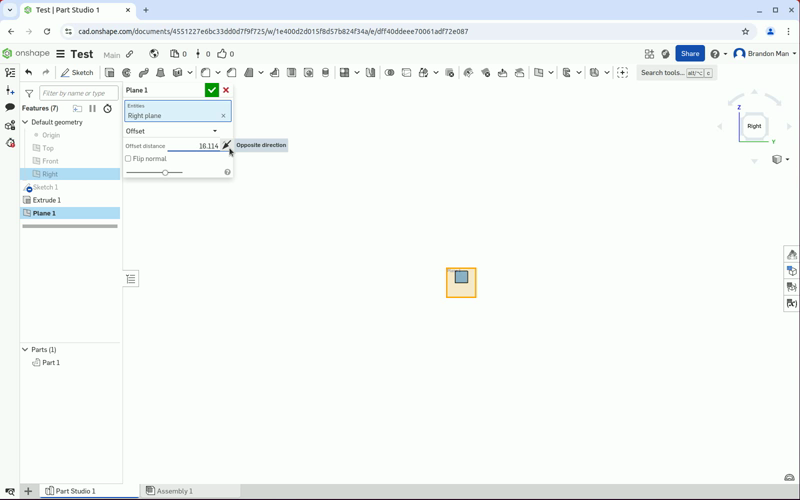
click(229, 147)
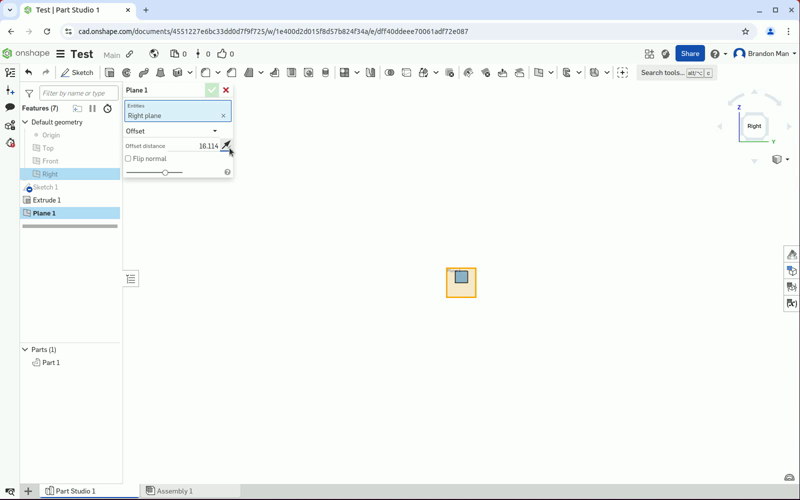
key(enter, 2)
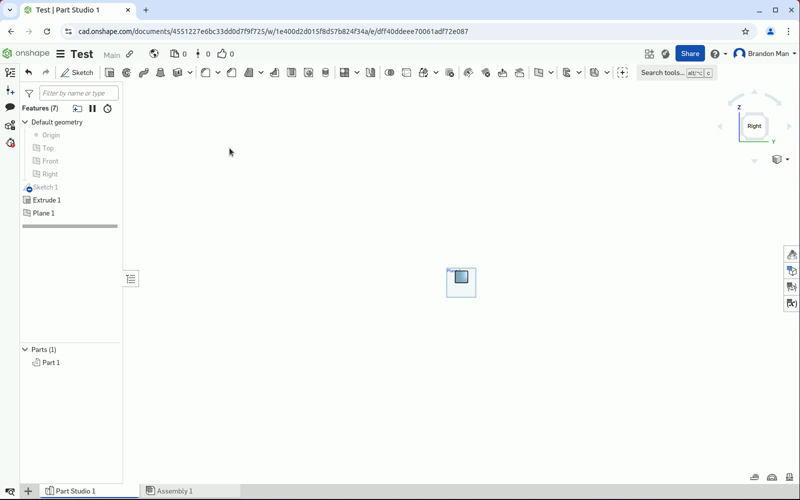
key(shift+s)
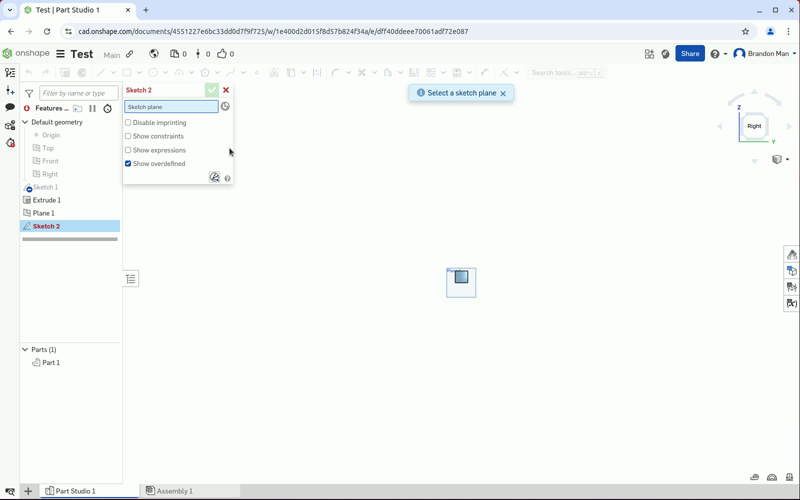
mouse_move(73, 215)
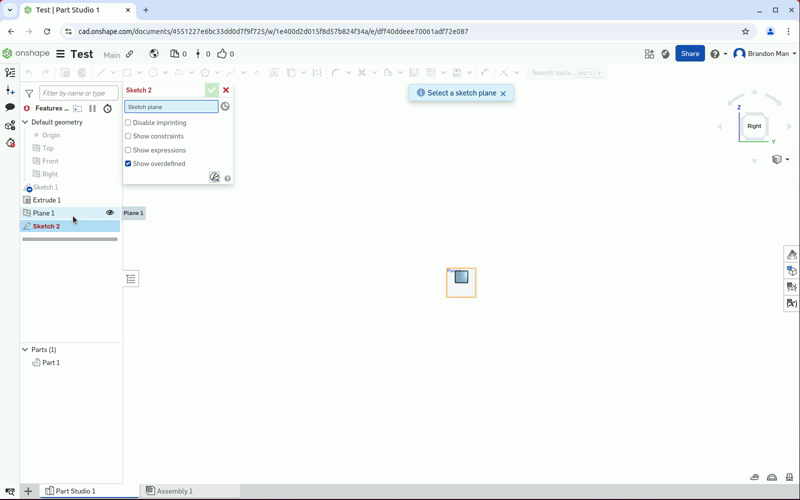
click(73, 215)
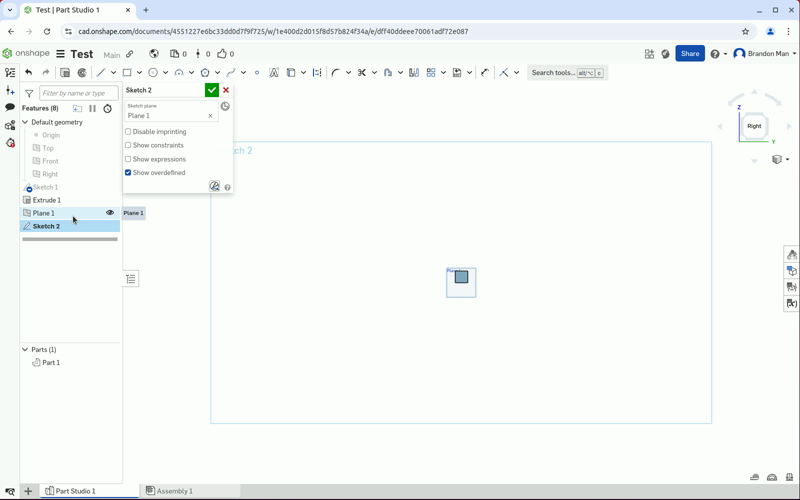
mouse_move(73, 352)
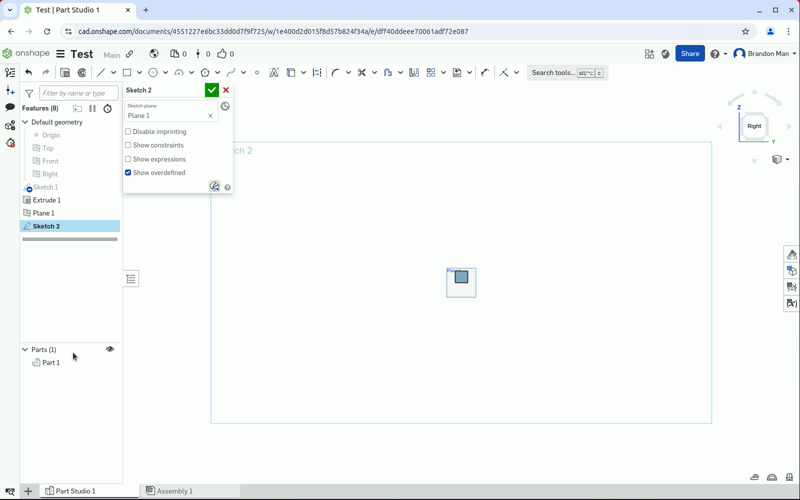
key(y)
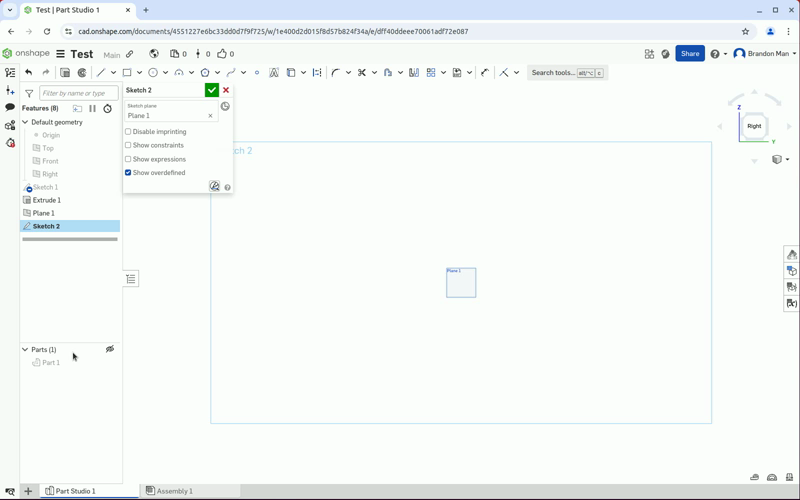
key(c)
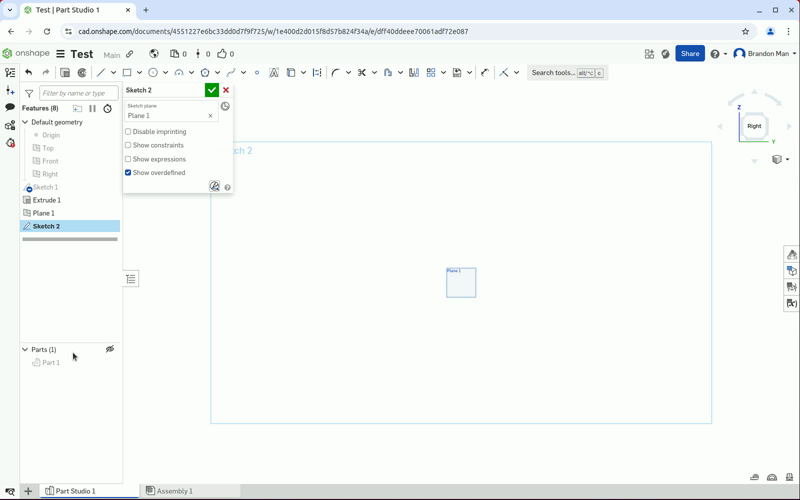
key_down(shift)
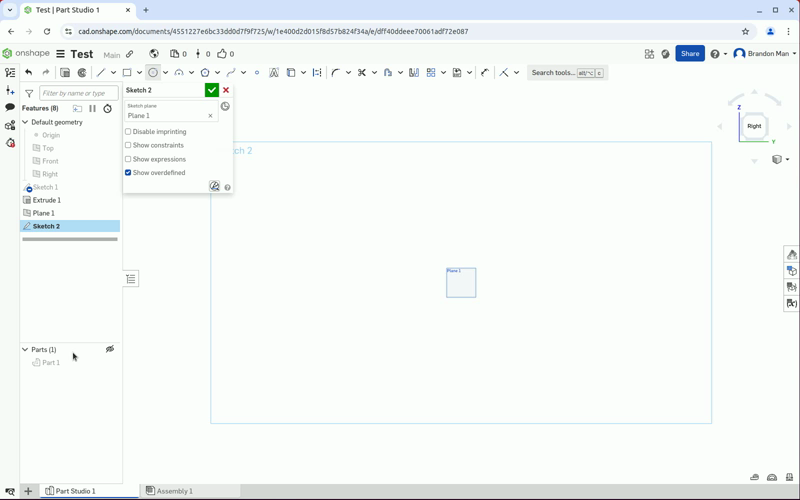
mouse_move(460, 276)
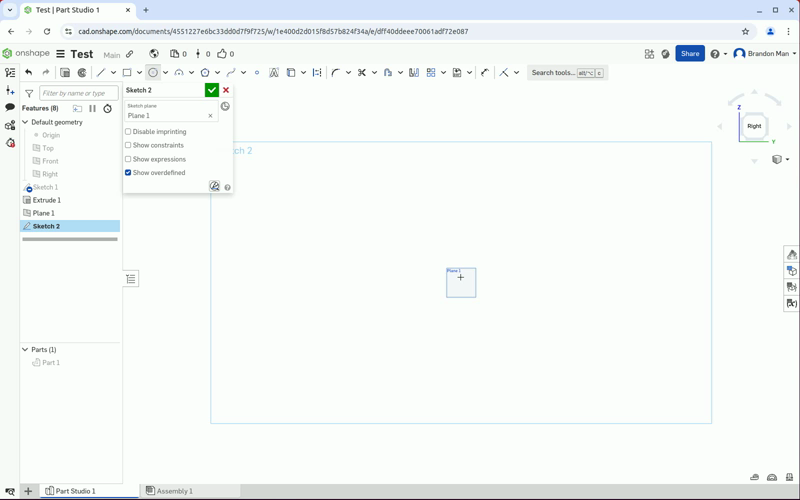
click(460, 276)
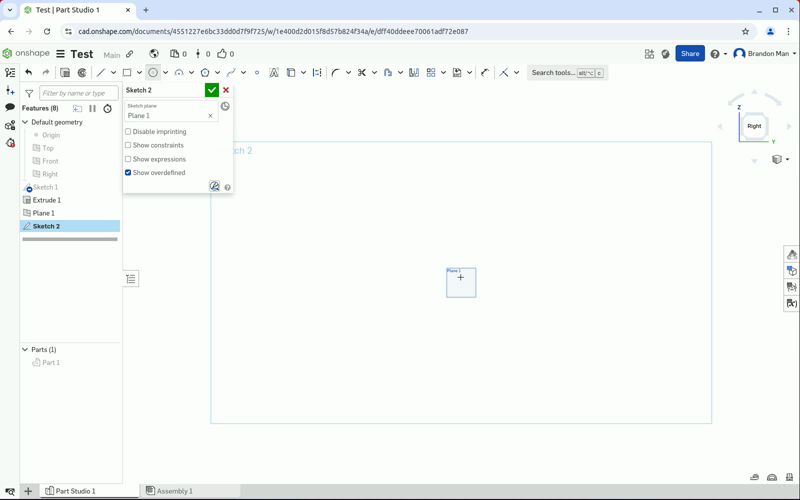
key_up(shift)
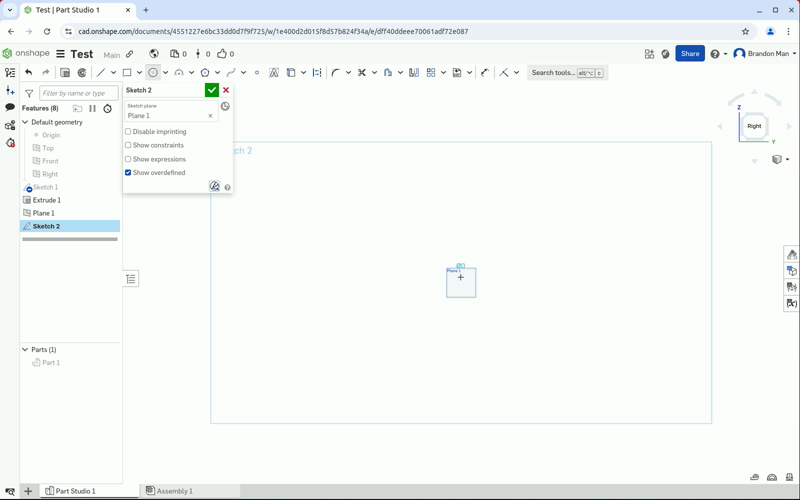
mouse_move(466, 276)
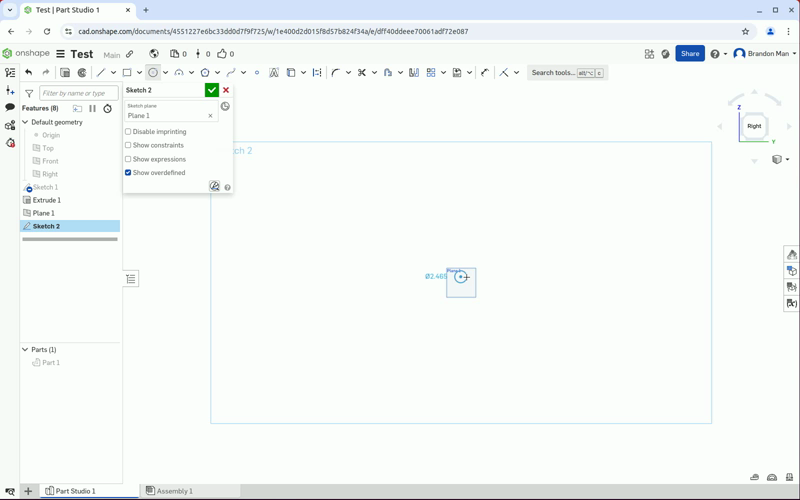
click(466, 276)
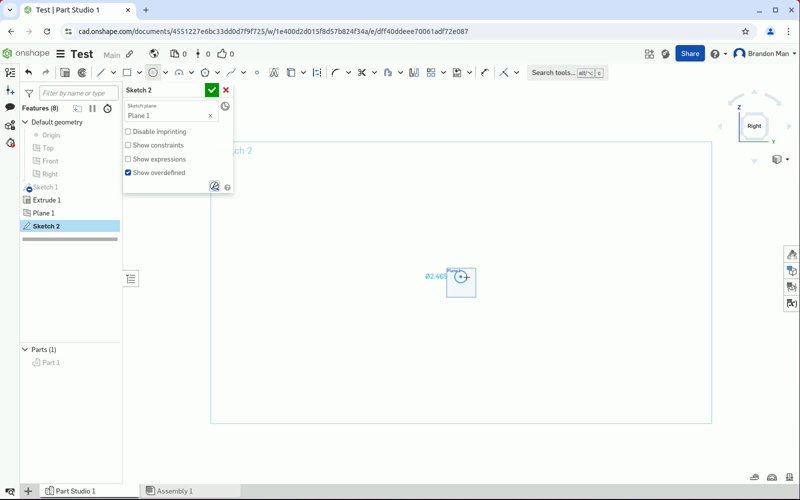
key(esc)
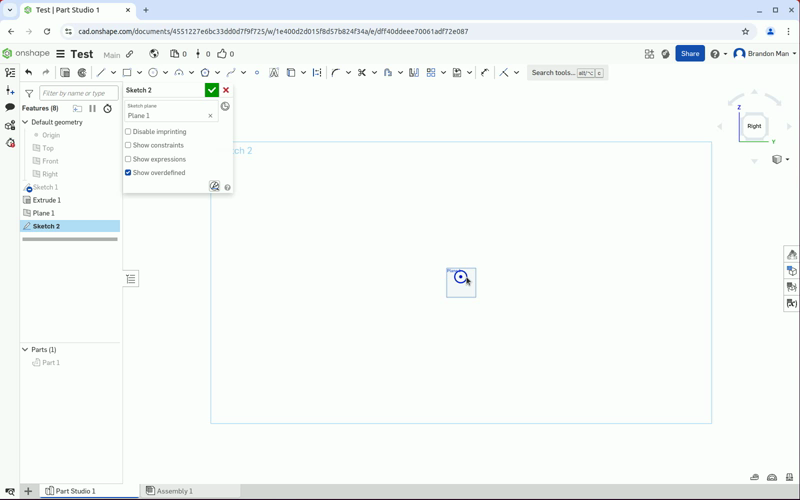
mouse_move(462, 273)
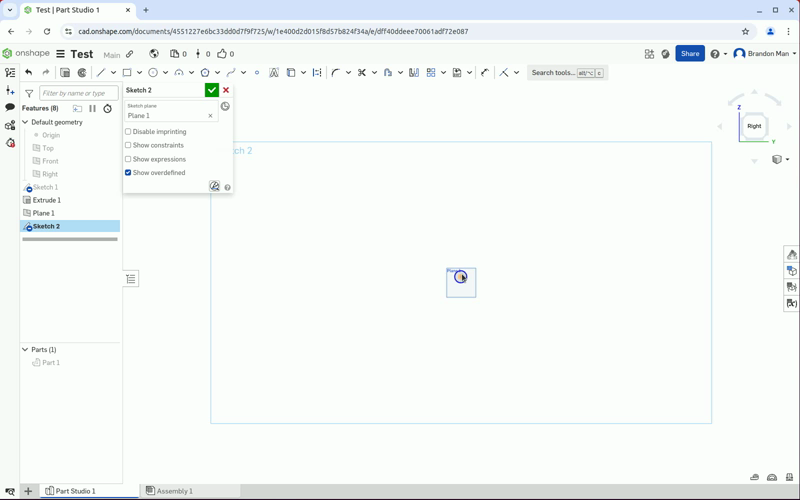
scroll(6)
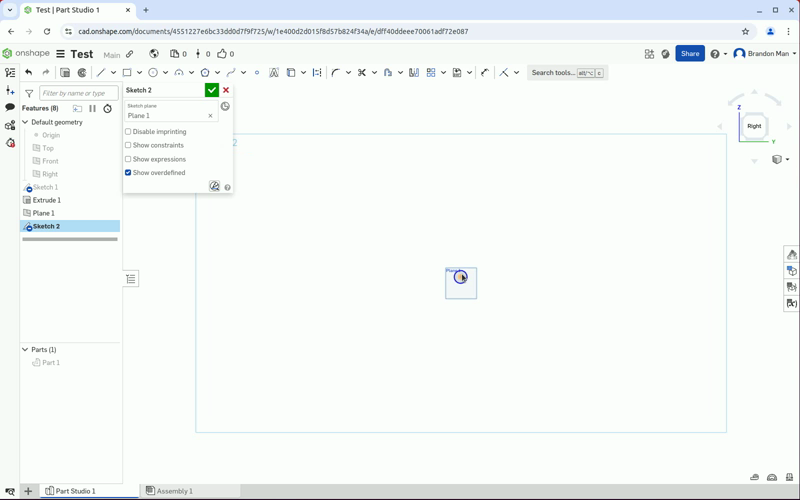
scroll(6)
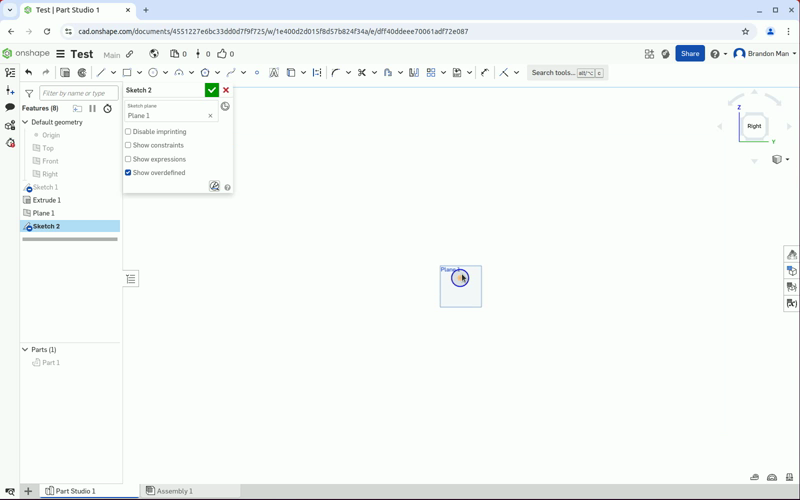
scroll(6)
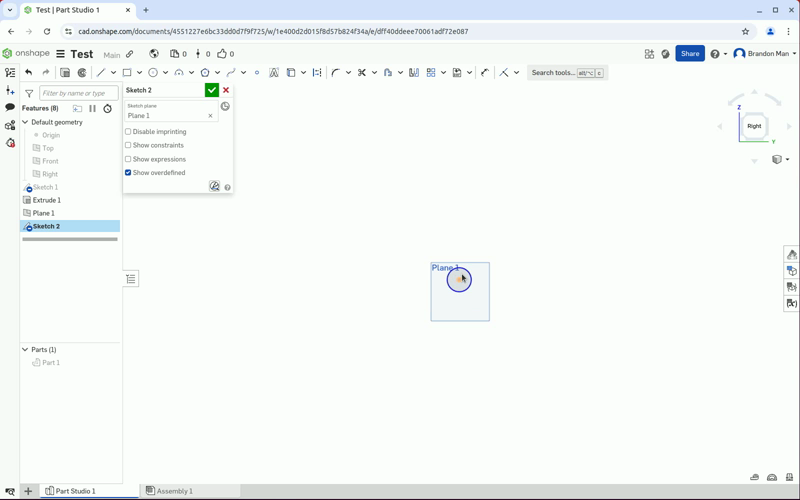
scroll(6)
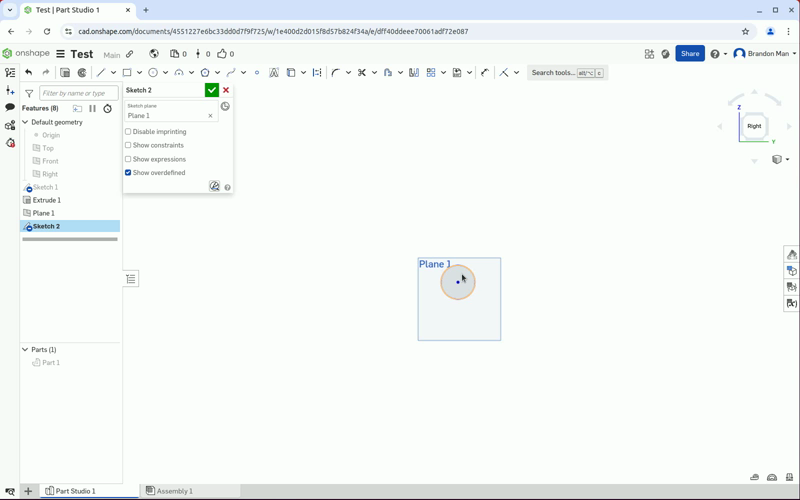
scroll(6)
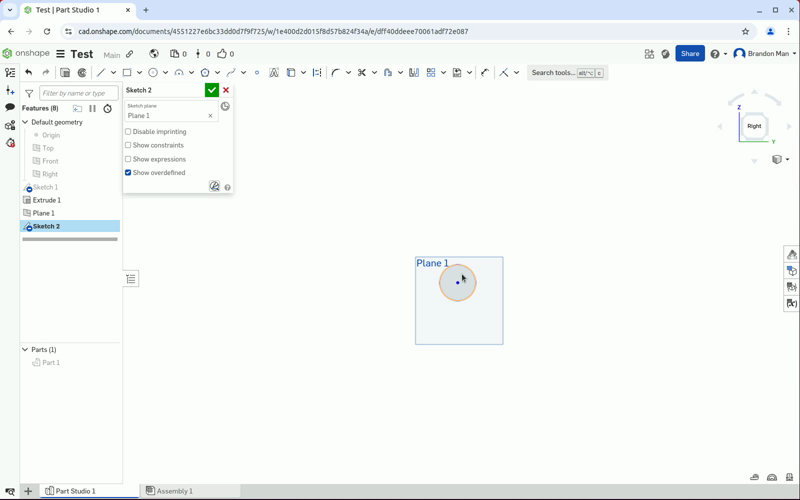
scroll(6)
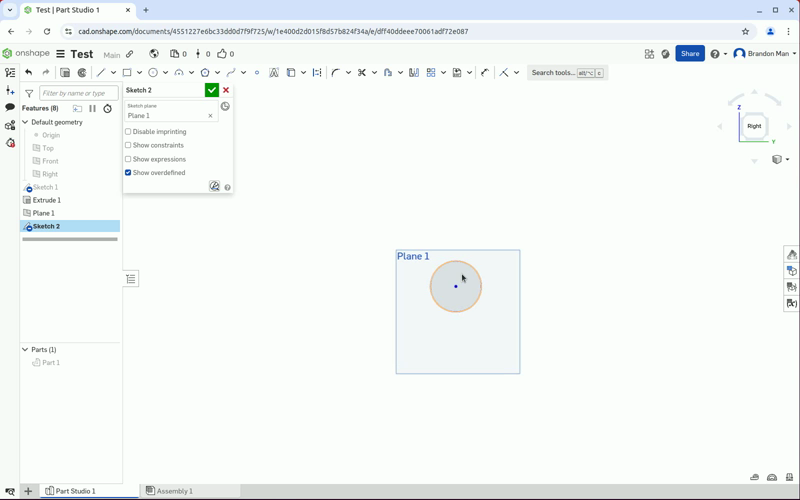
scroll(6)
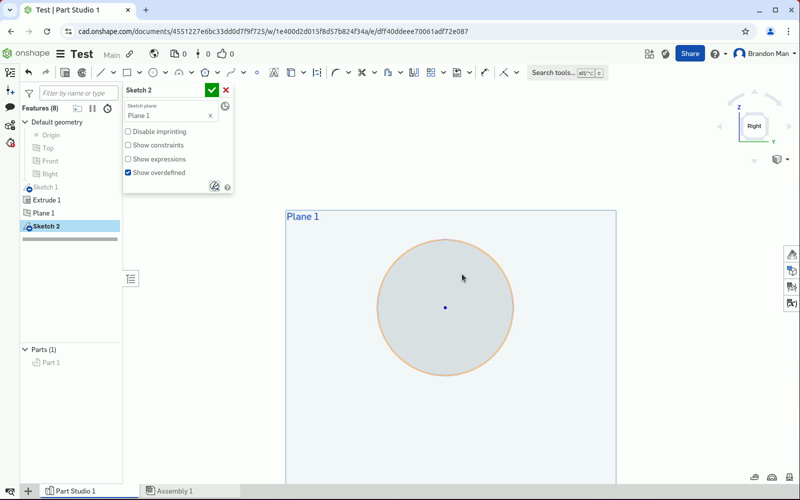
click(462, 273)
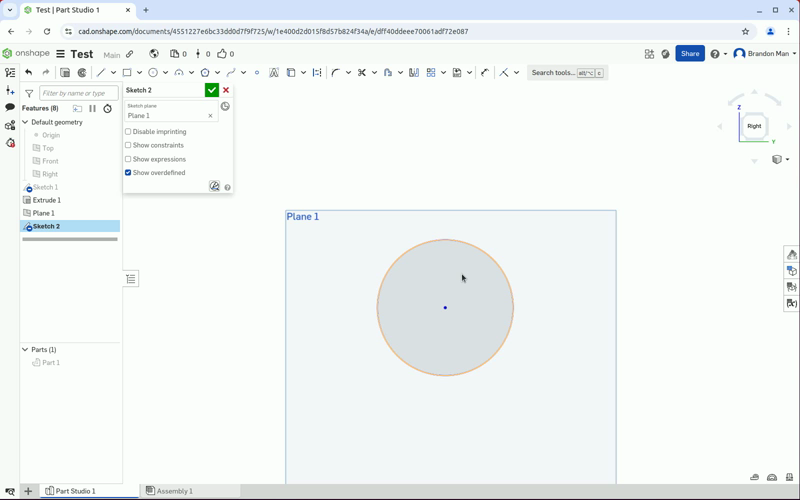
scroll(-6)
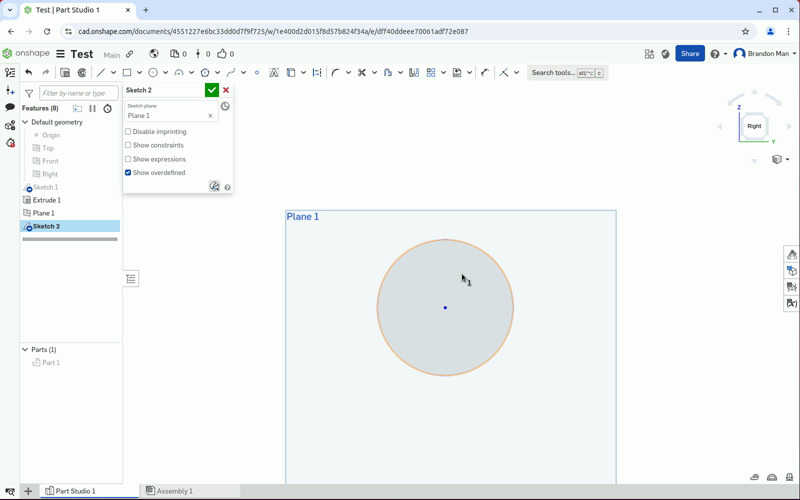
scroll(-6)
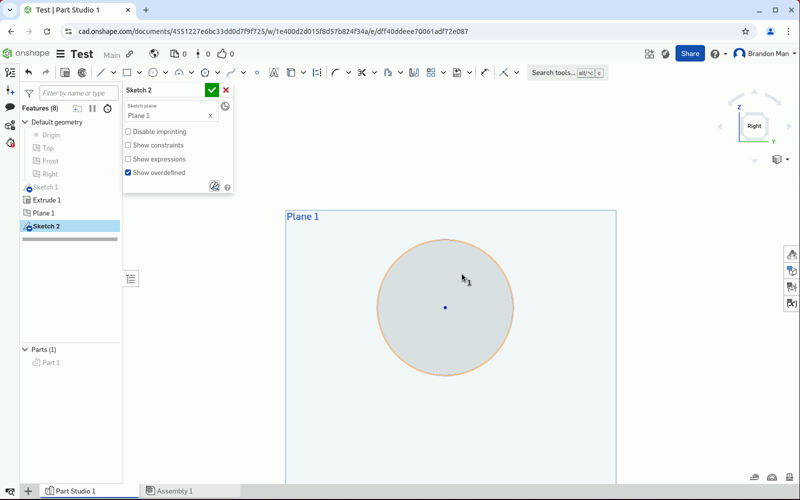
scroll(-6)
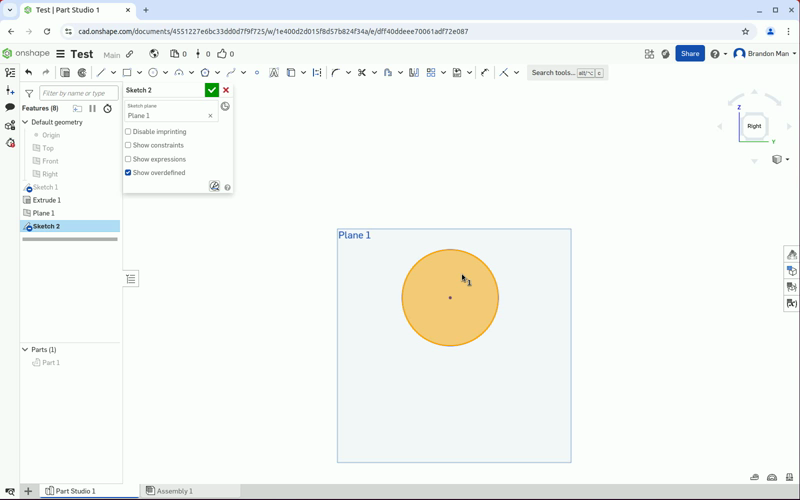
scroll(-6)
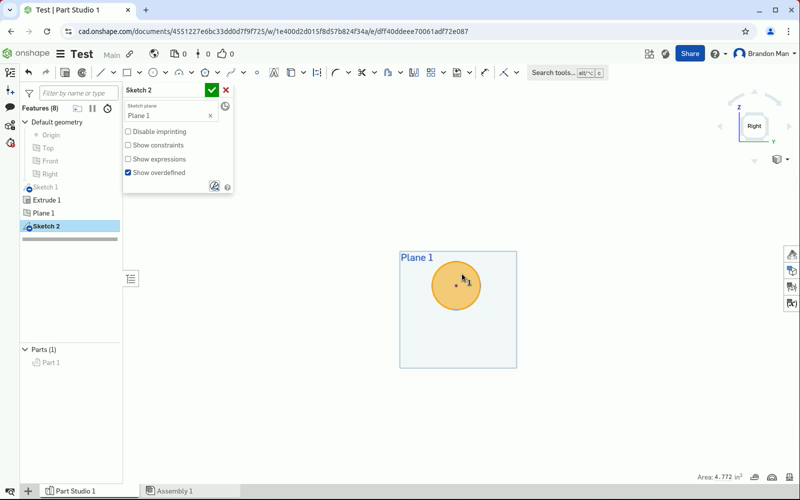
scroll(-6)
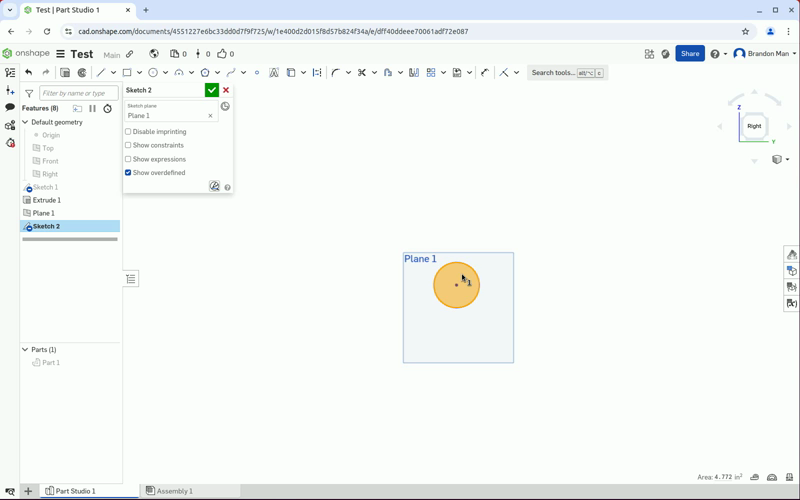
scroll(-6)
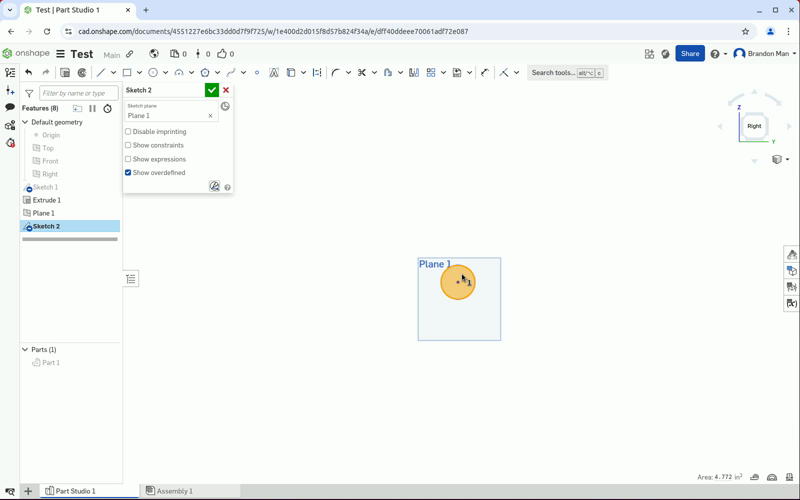
scroll(-6)
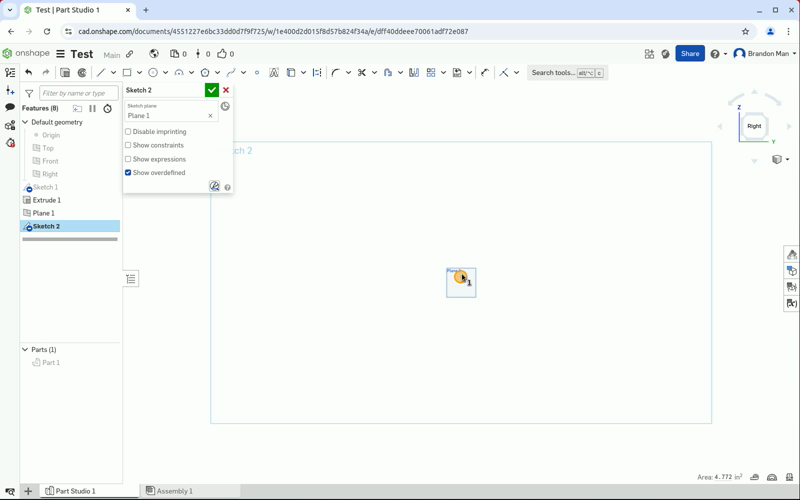
mouse_move(73, 352)
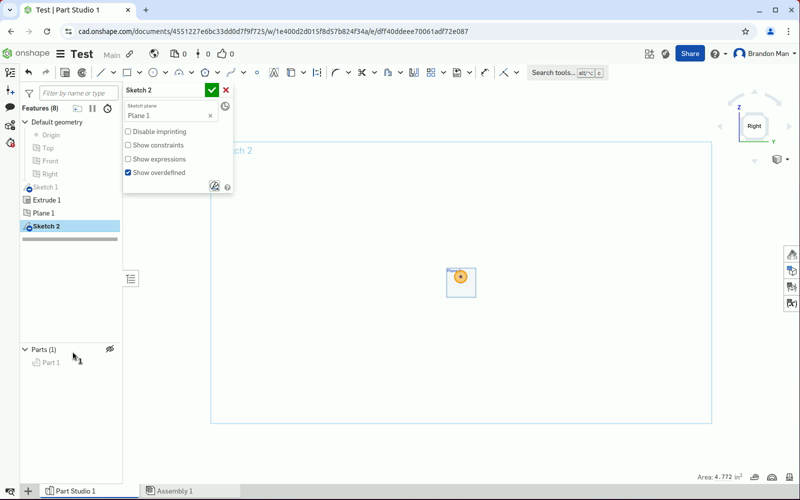
key(shift+y)
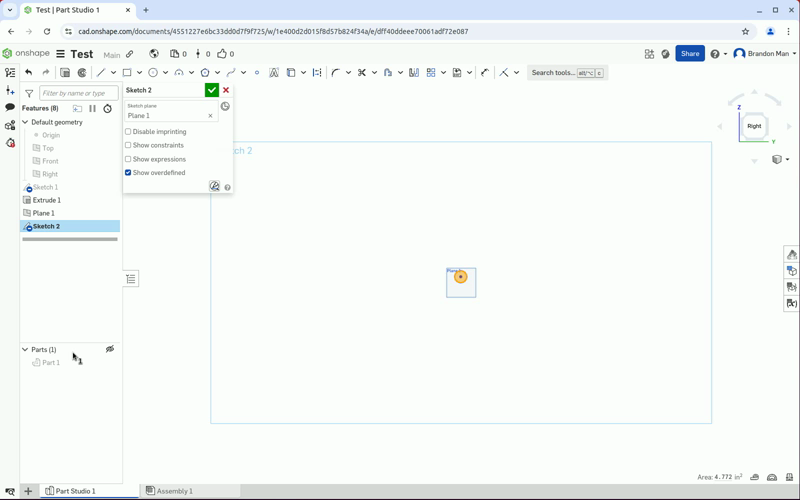
key(shift+e)
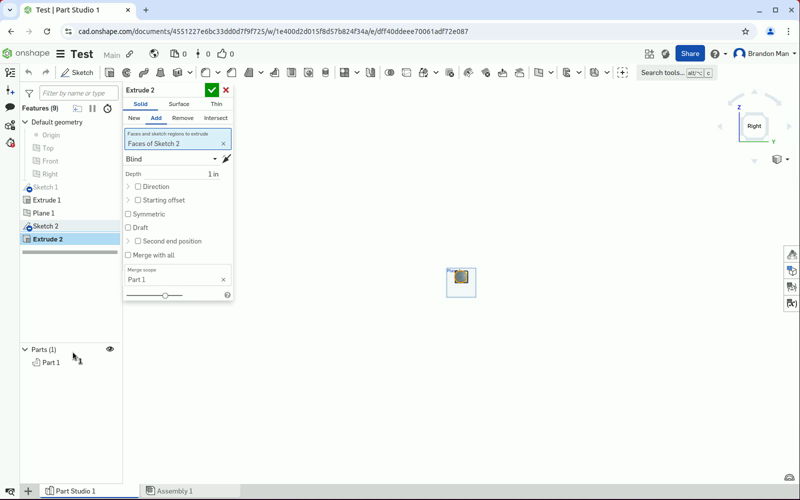
mouse_move(143, 106)
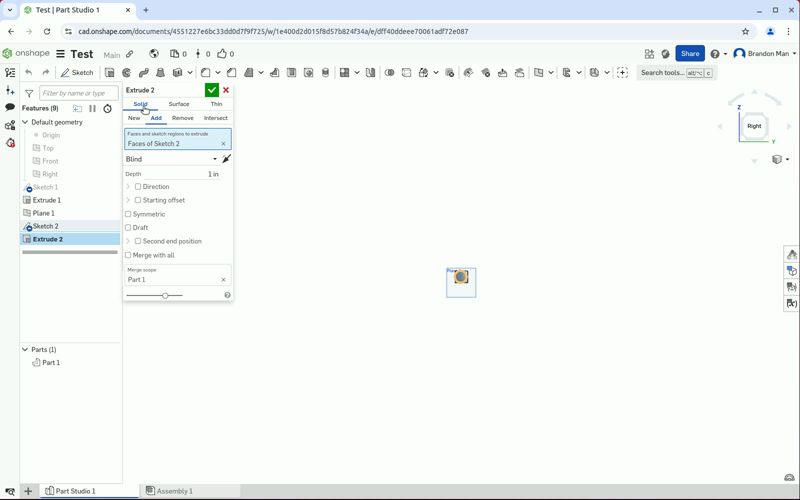
click(143, 106)
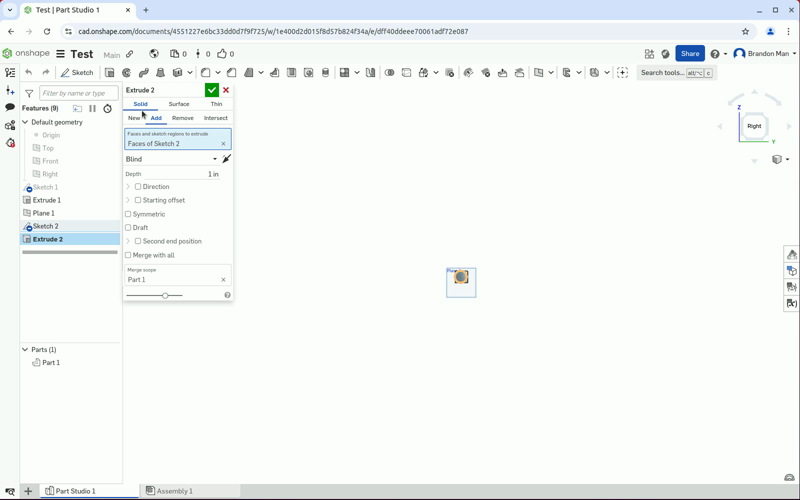
mouse_move(137, 120)
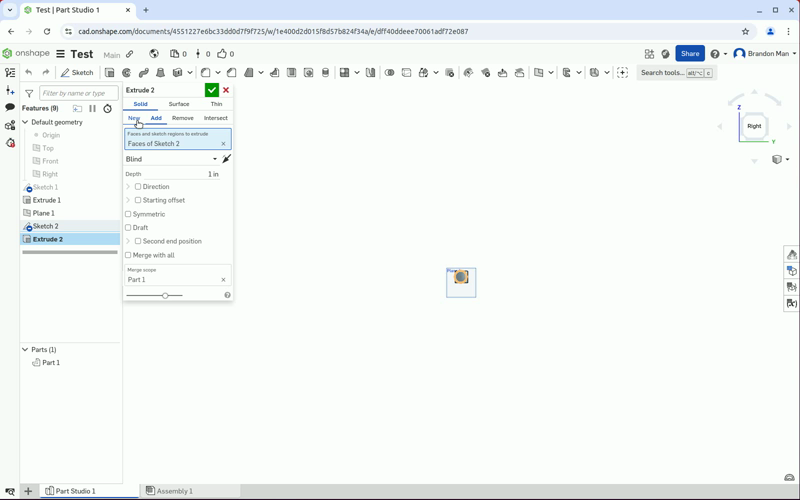
click(137, 120)
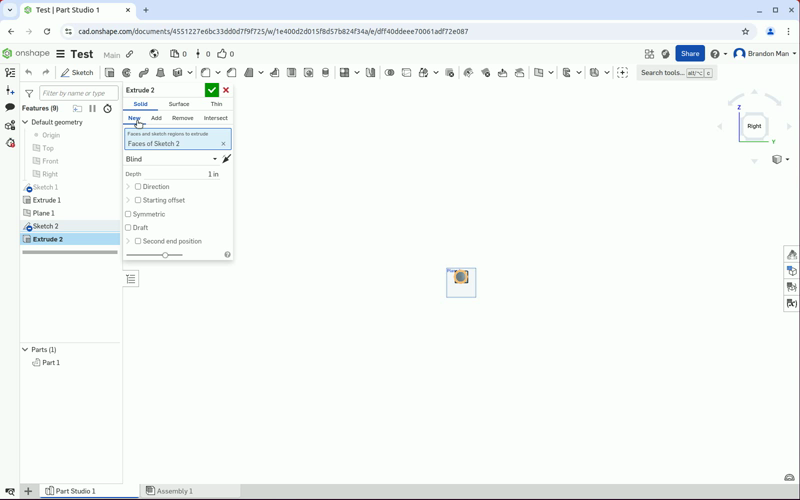
key(tab, 4)
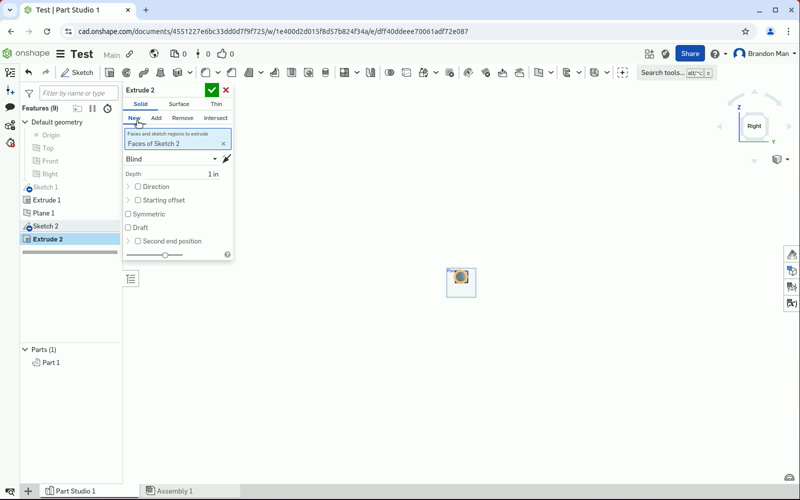
text(2.166)
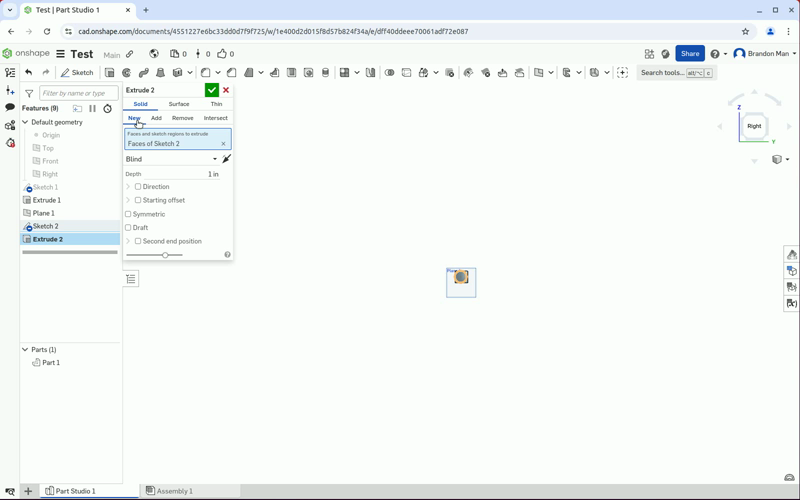
key(enter)
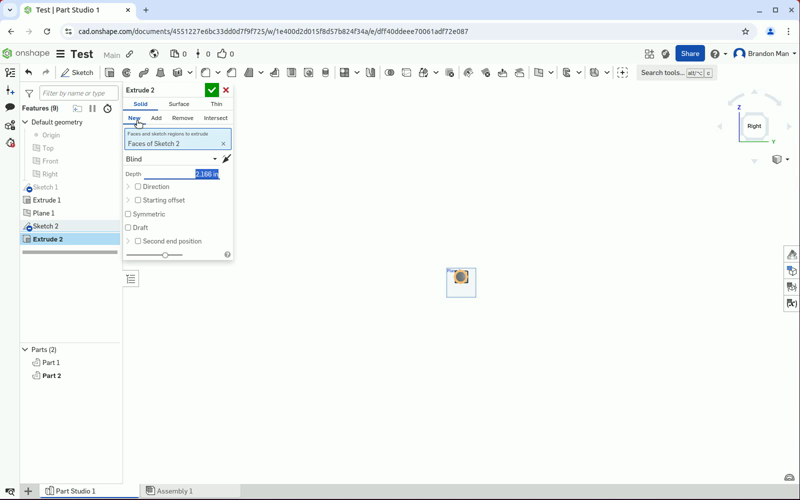
key(shift+h)
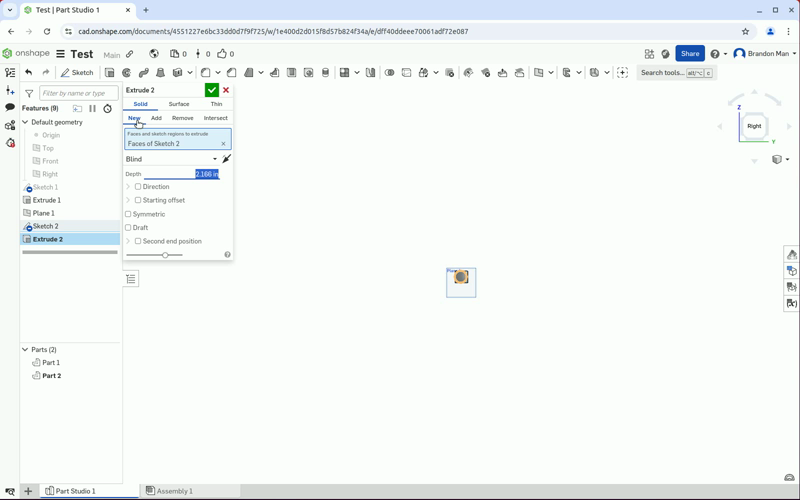
key(shift+h)
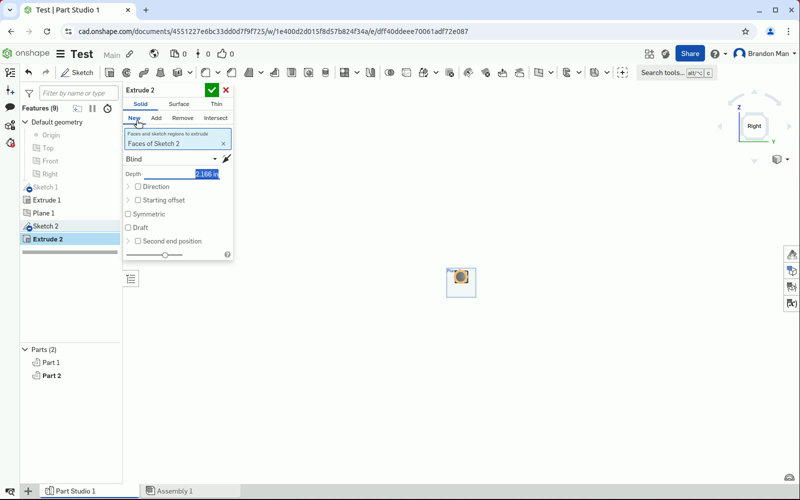
key(shift+7)
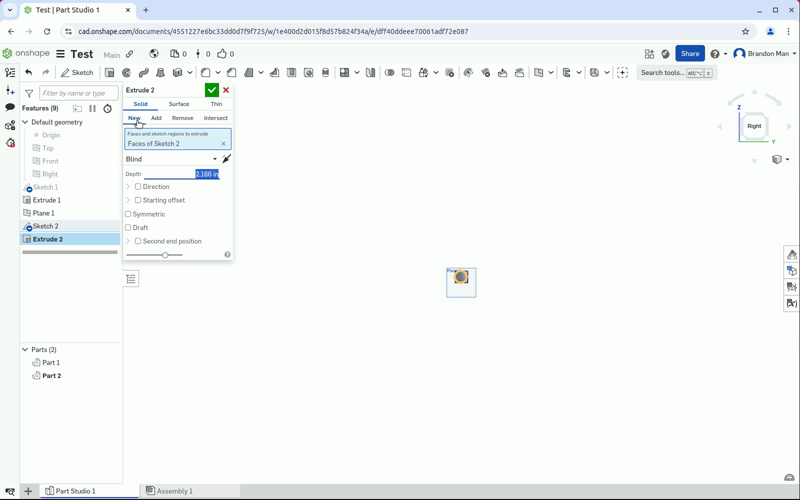
key(right, 2)
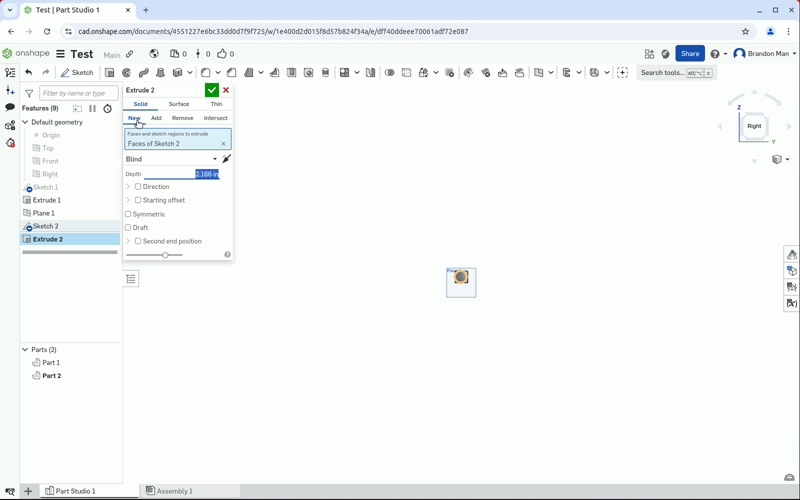
key(down, 2)
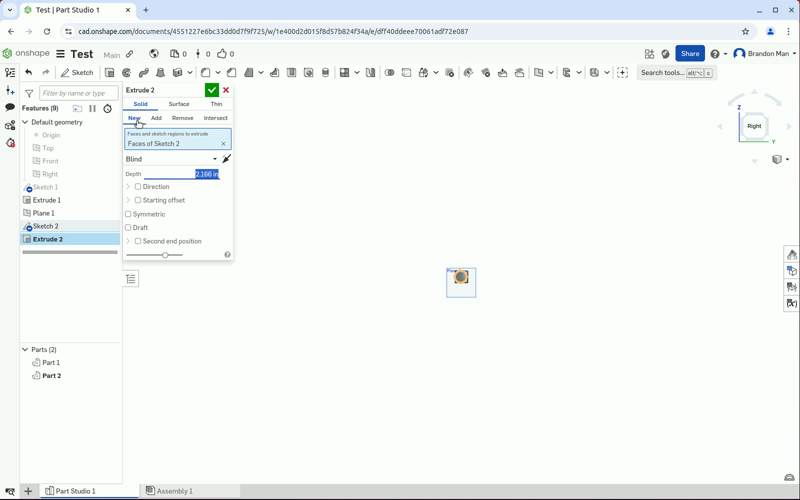
key(up, 2)
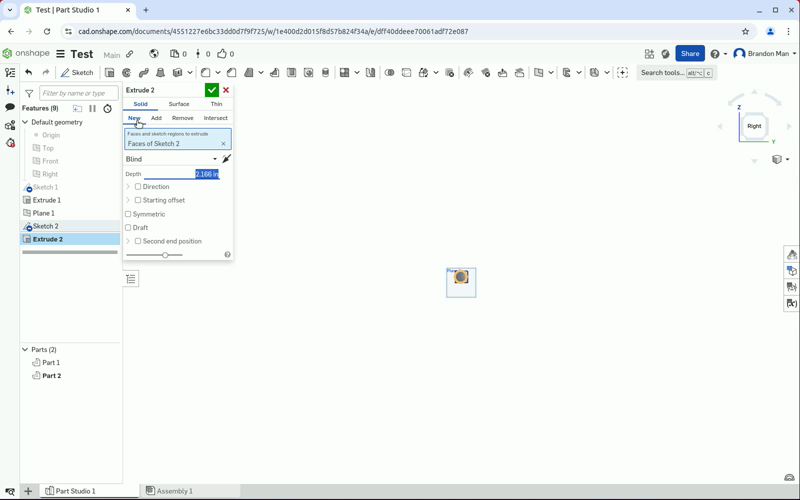
key(left, 2)
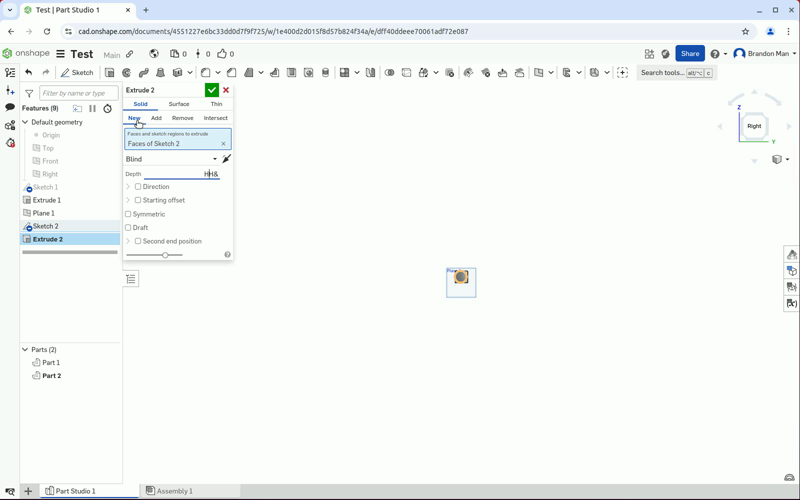
mouse_move(73, 189)
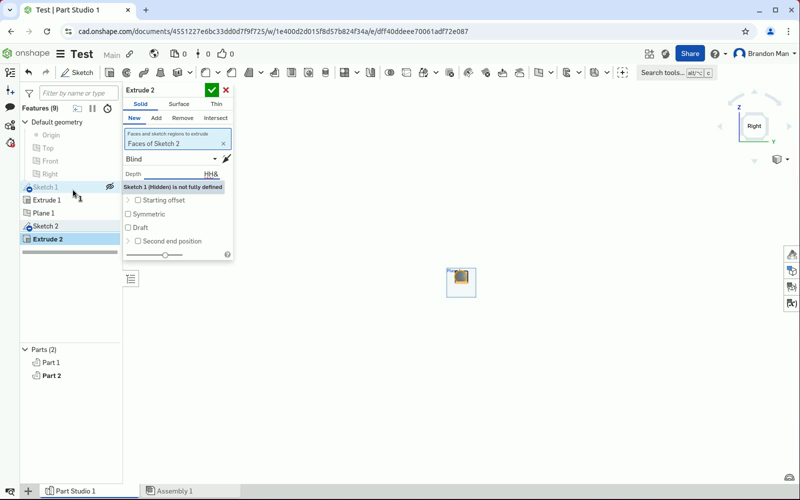
click(73, 189)